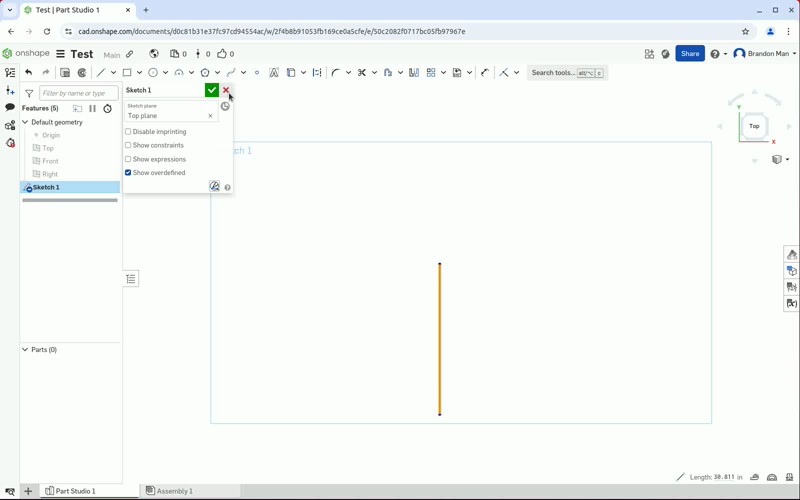
key(shift+h)
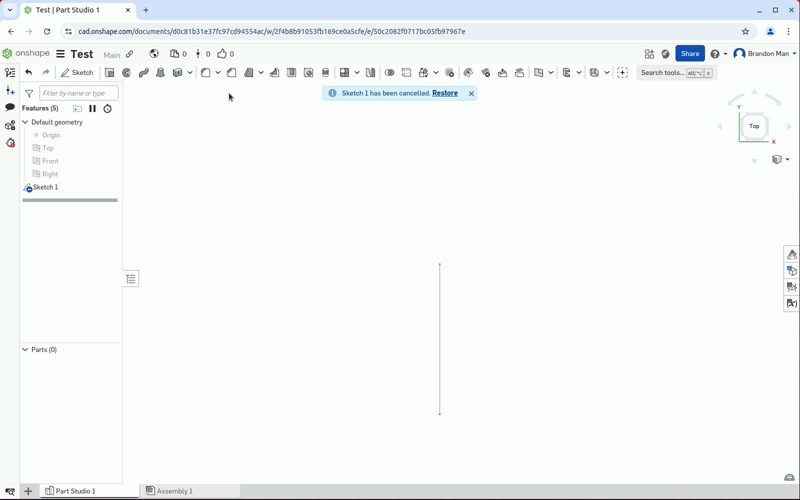
key(shift+s)
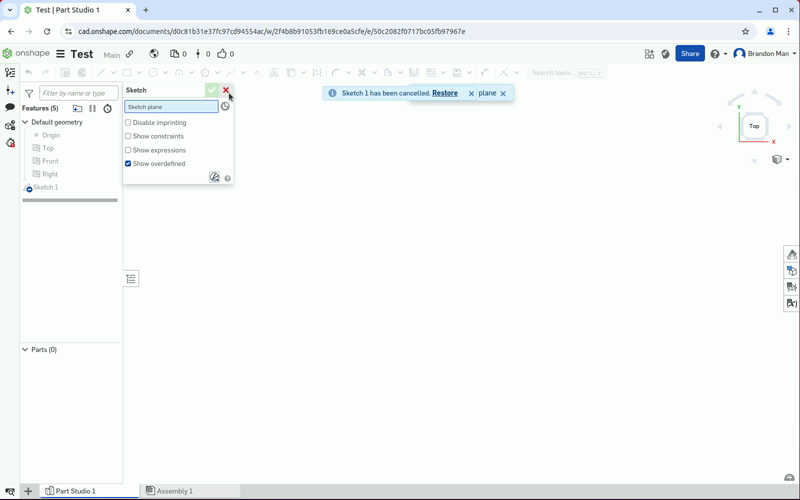
mouse_move(73, 150)
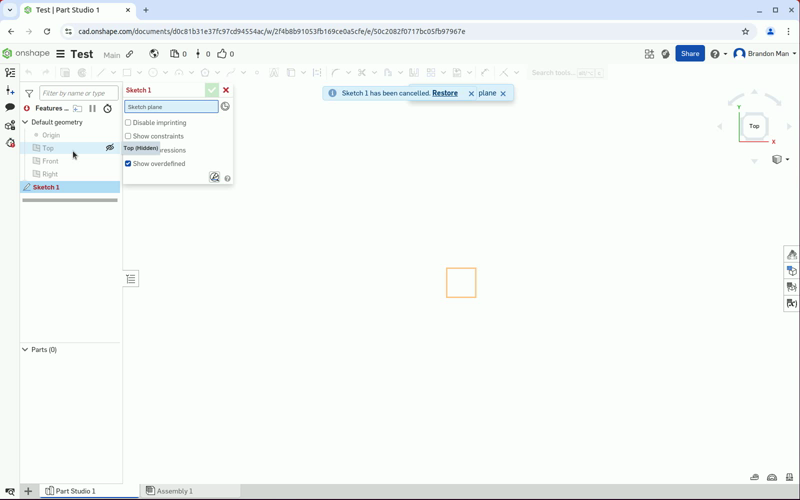
click(73, 150)
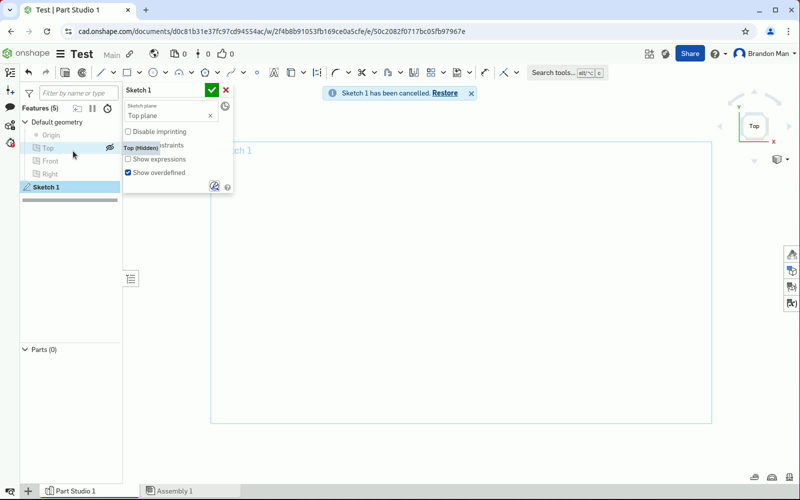
mouse_move(73, 352)
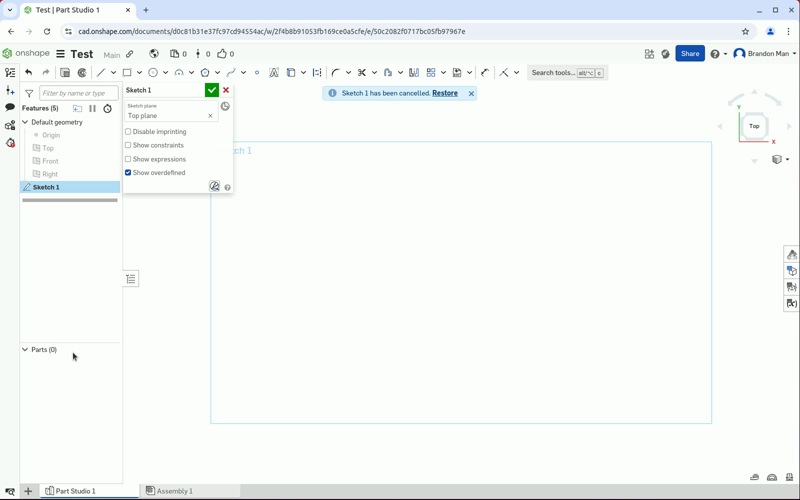
key(y)
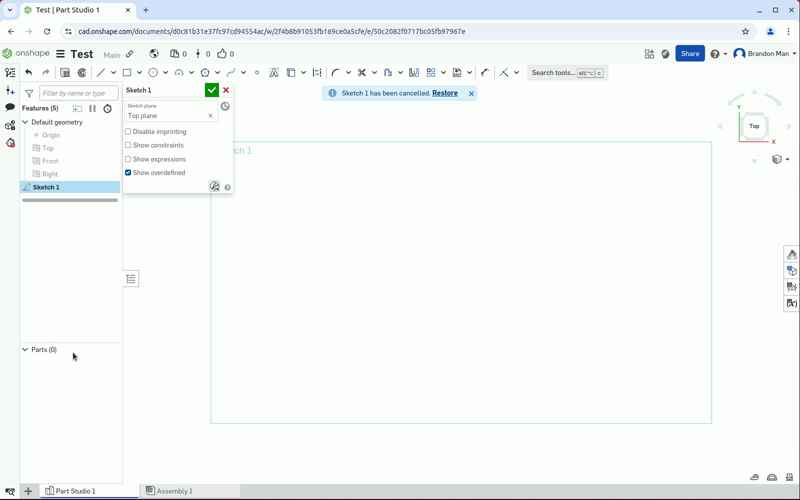
key(c)
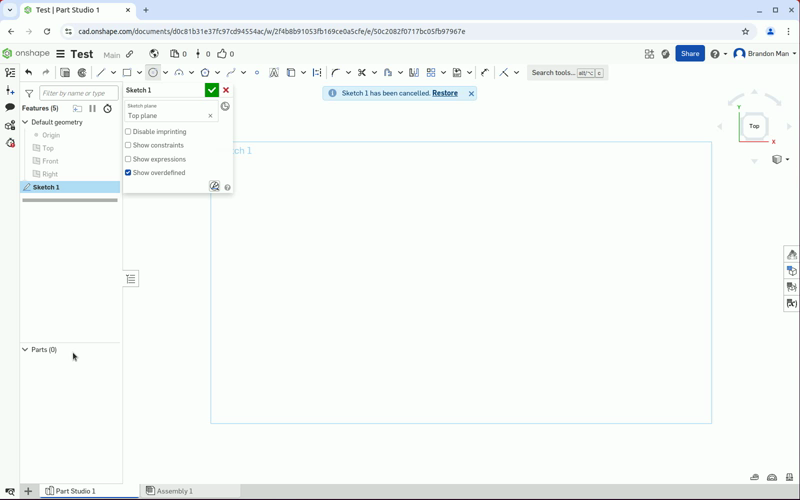
key_down(shift)
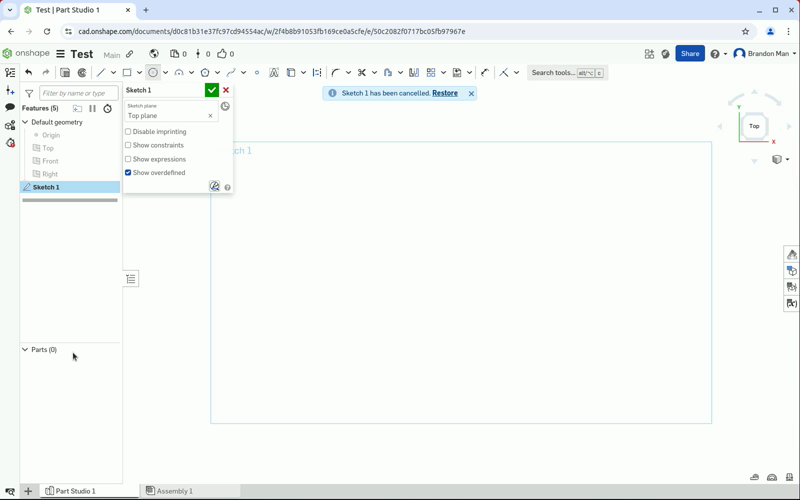
mouse_move(461, 282)
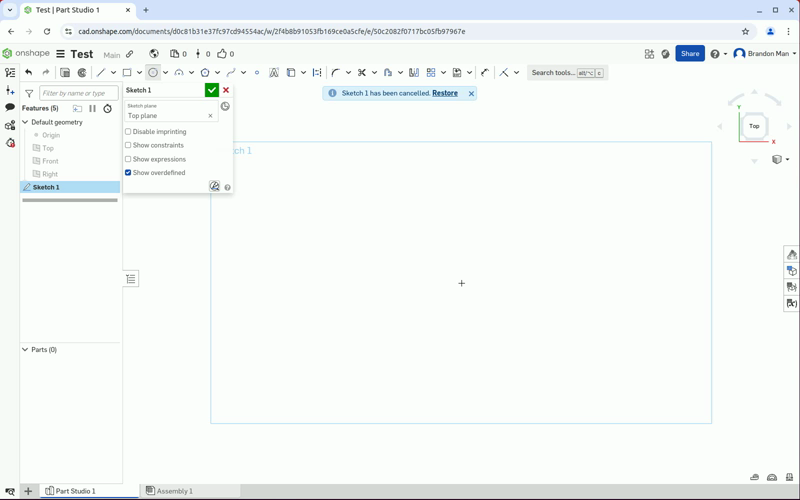
click(461, 282)
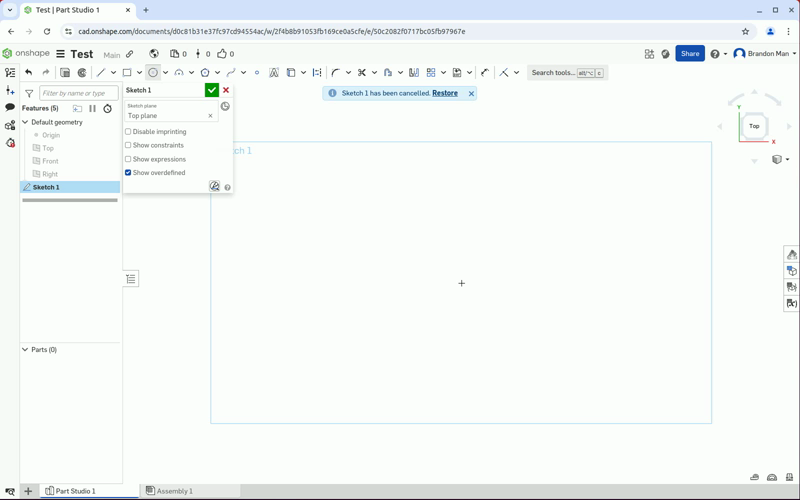
key_up(shift)
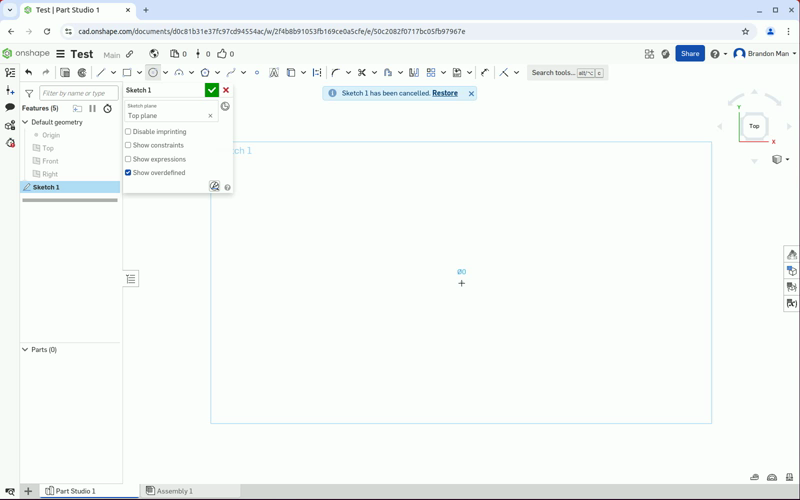
mouse_move(482, 282)
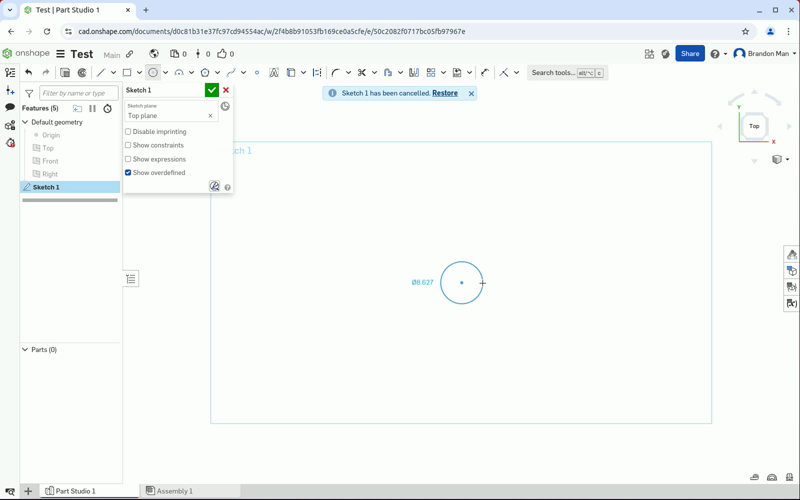
click(482, 282)
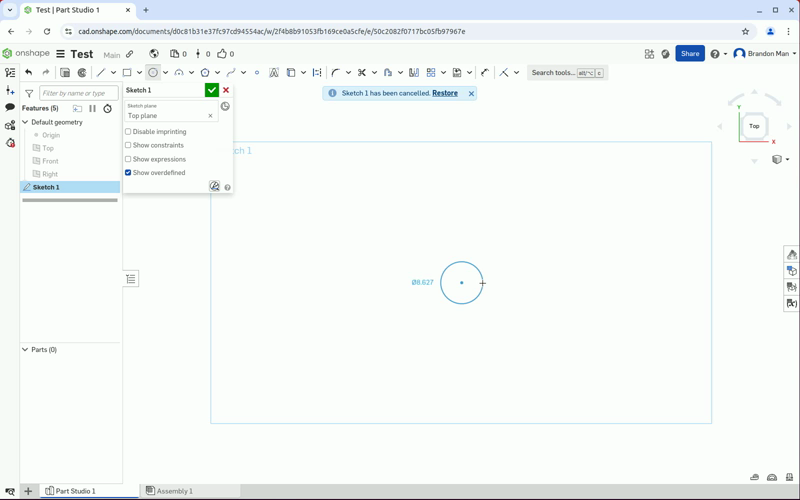
key(esc)
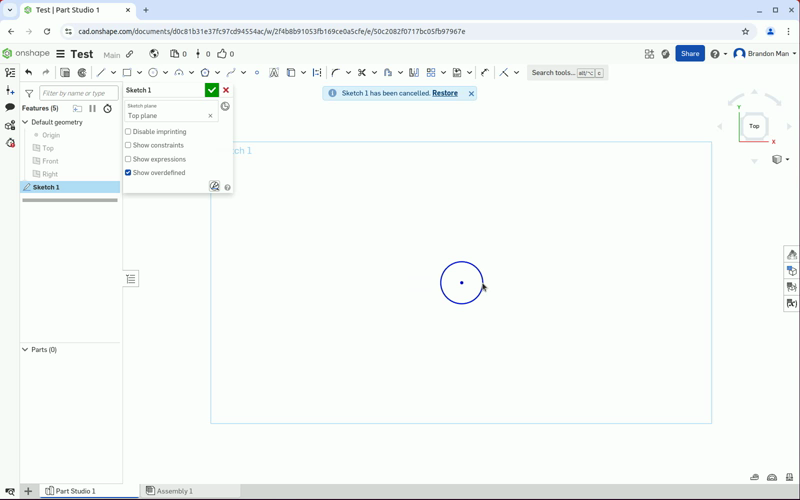
key(c)
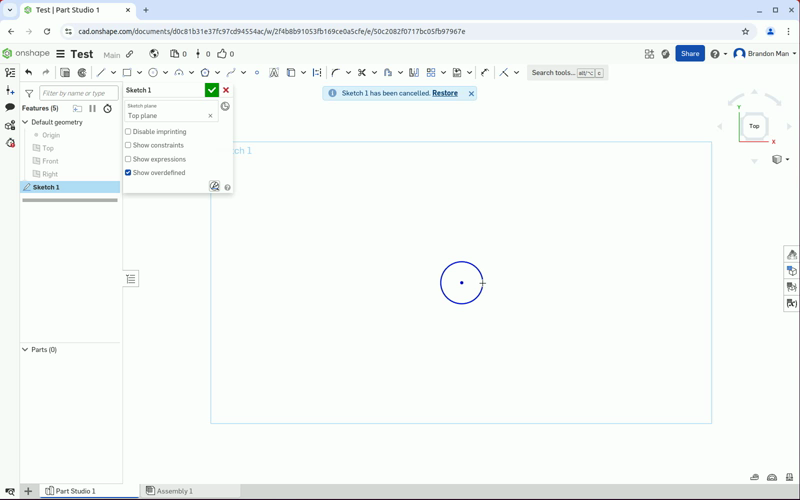
key_down(shift)
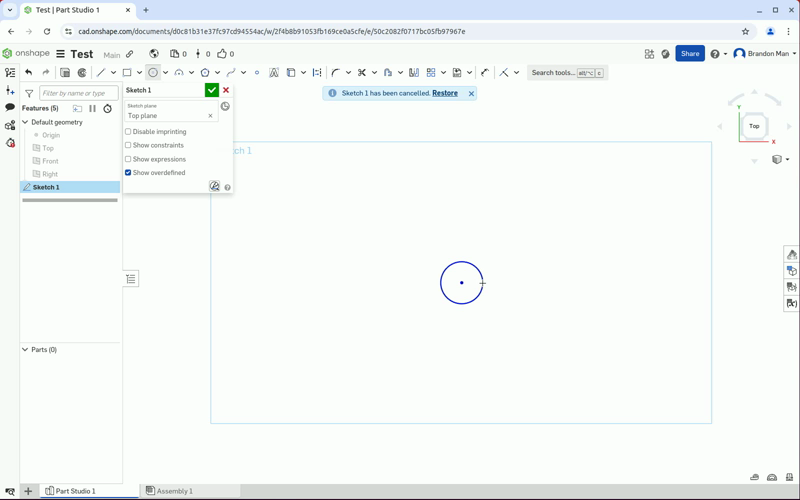
mouse_move(461, 282)
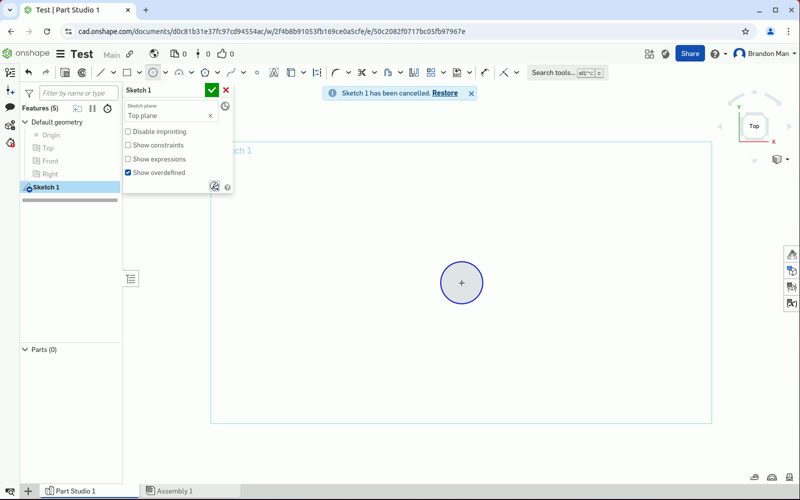
click(461, 282)
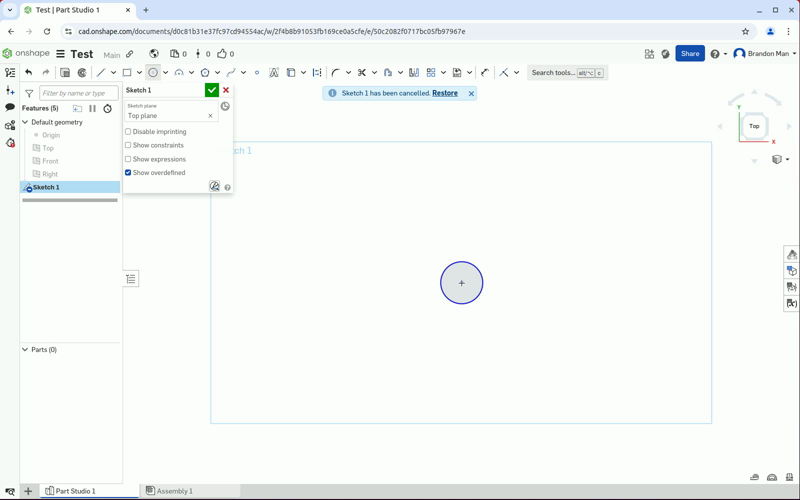
key_up(shift)
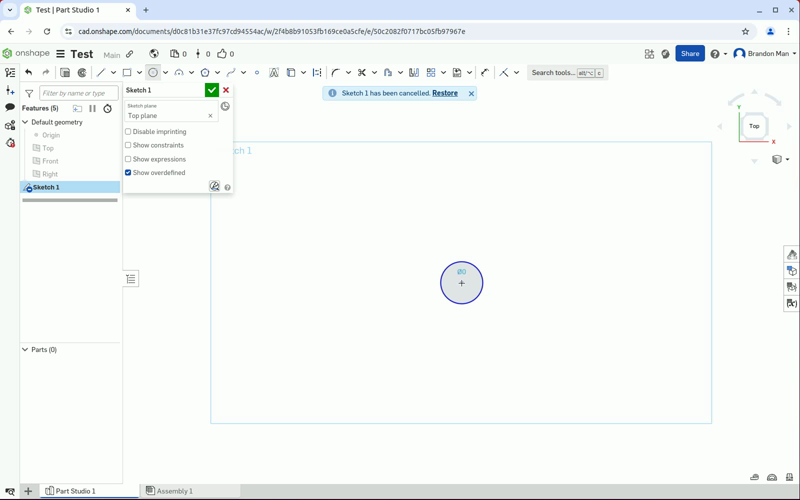
mouse_move(477, 282)
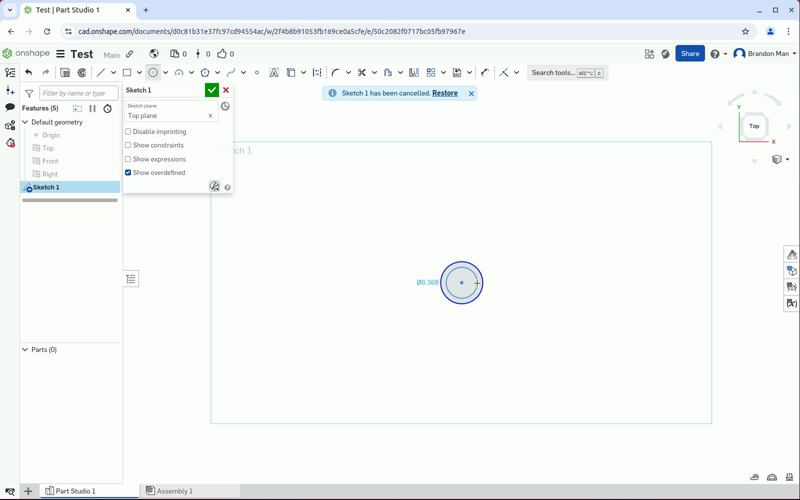
click(477, 282)
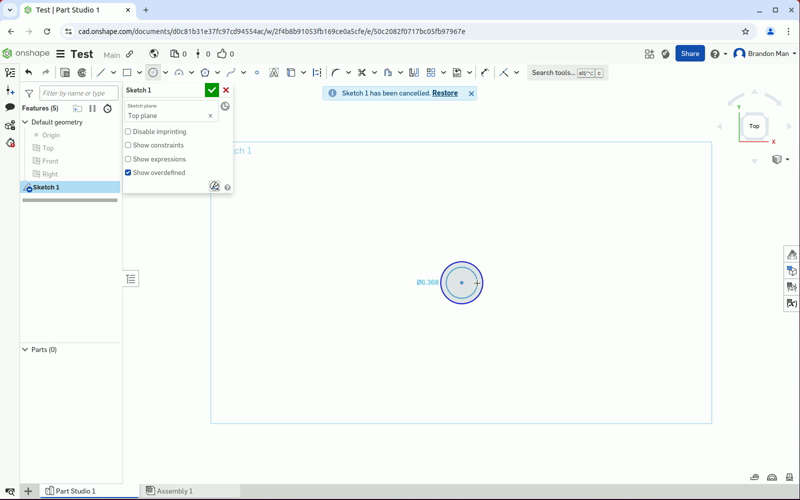
key(esc)
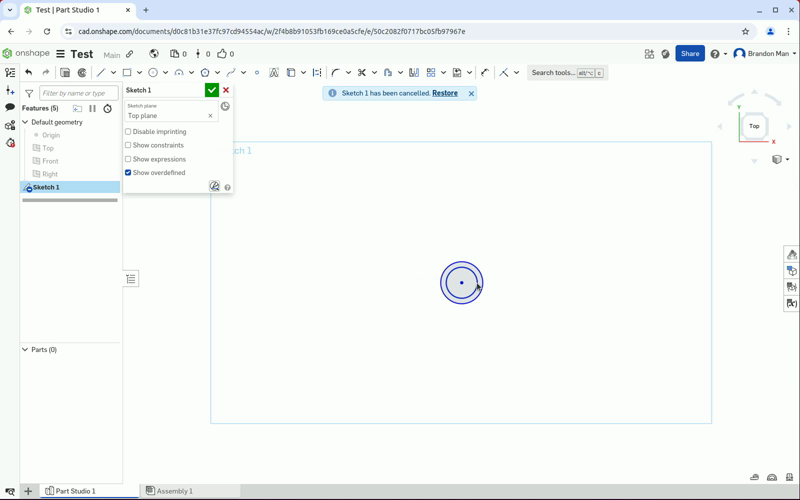
mouse_move(476, 290)
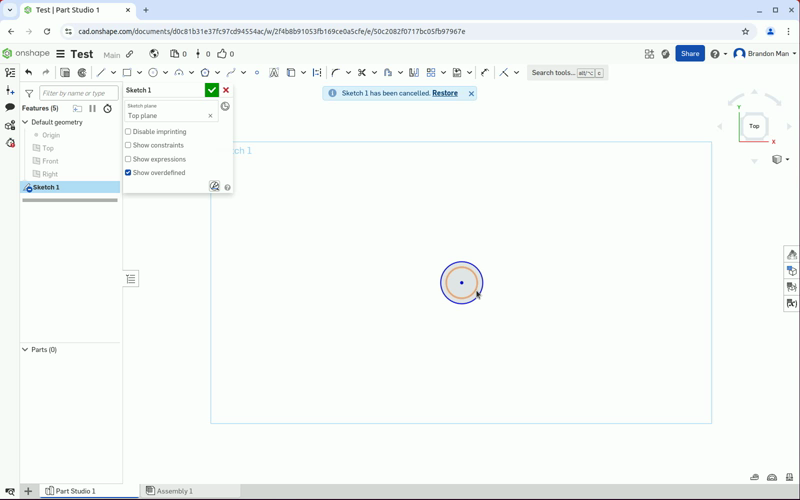
scroll(6)
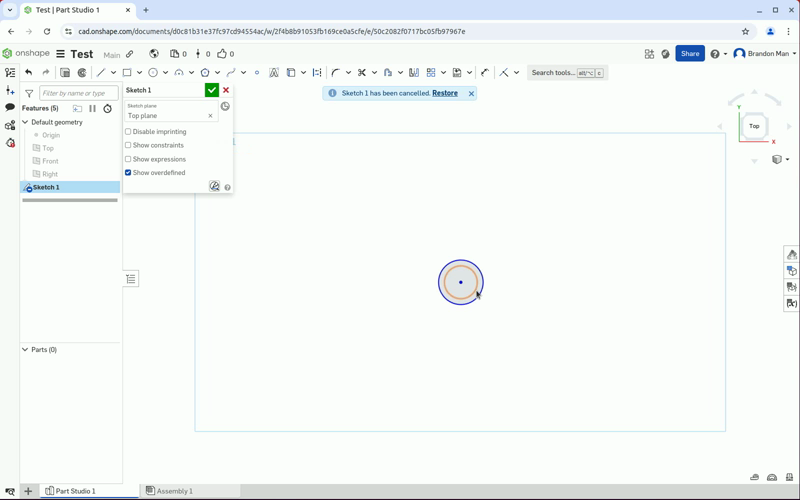
scroll(6)
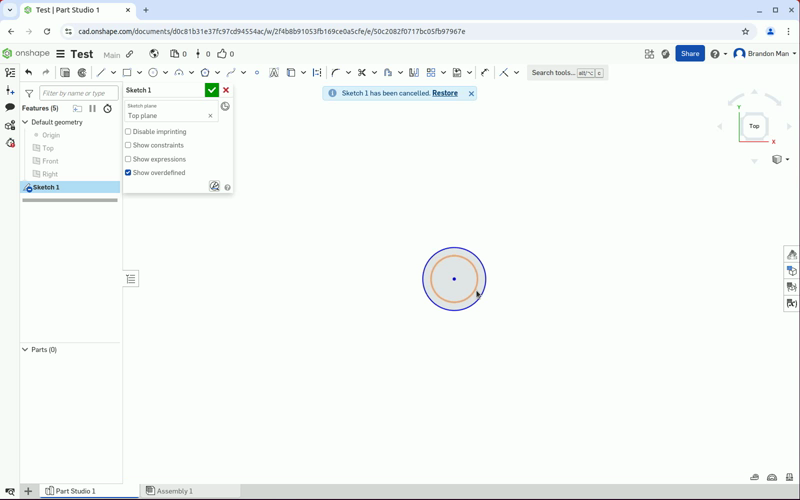
scroll(6)
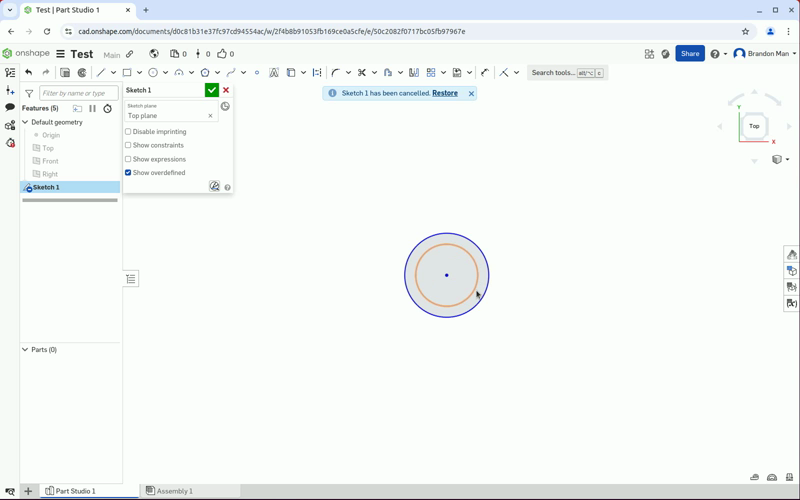
scroll(6)
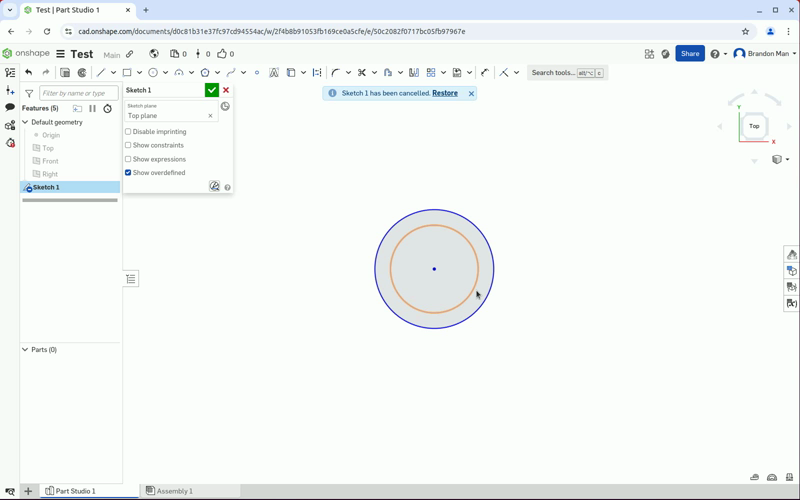
scroll(6)
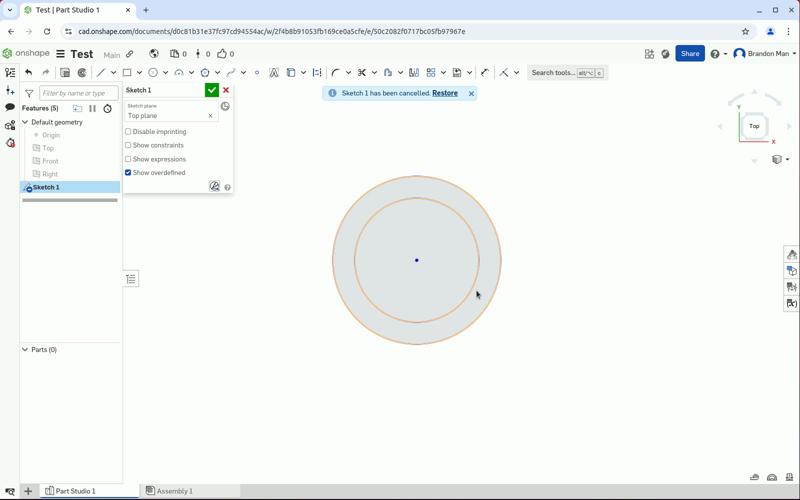
scroll(6)
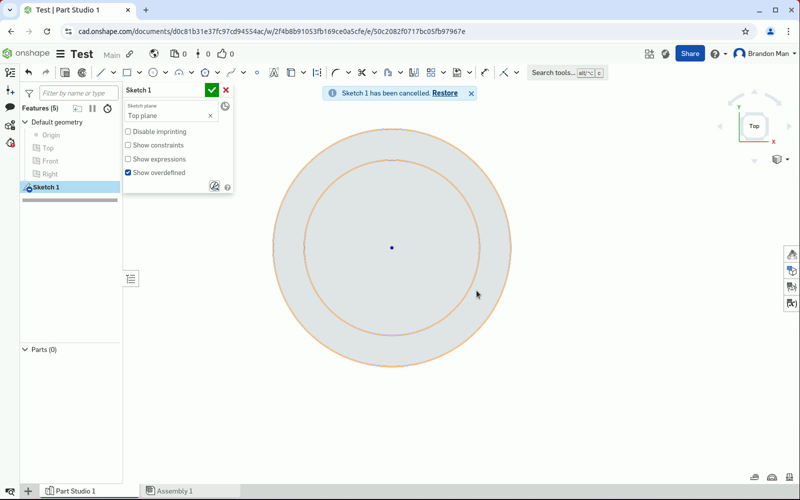
scroll(6)
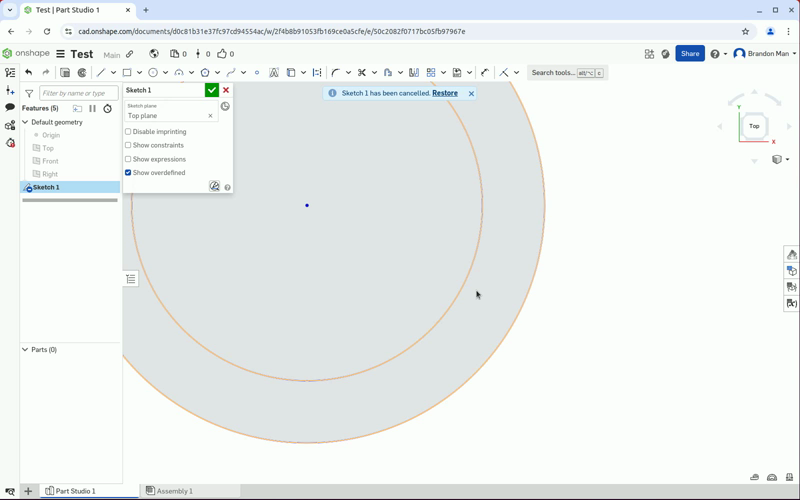
click(476, 290)
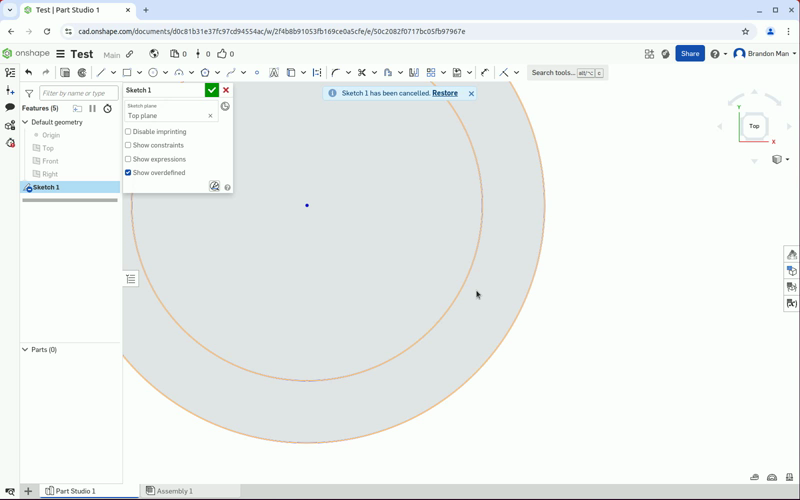
scroll(-6)
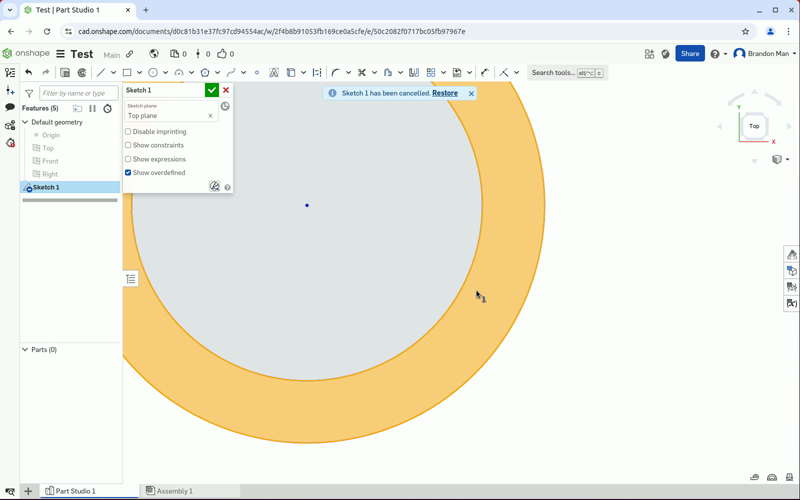
scroll(-6)
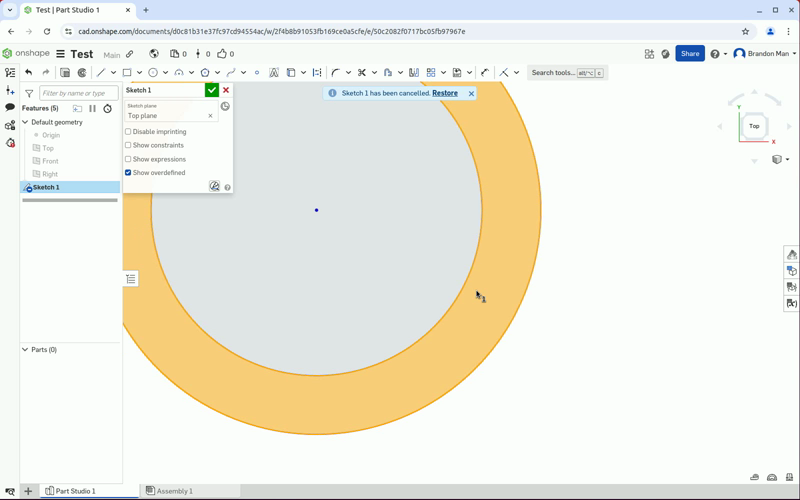
scroll(-6)
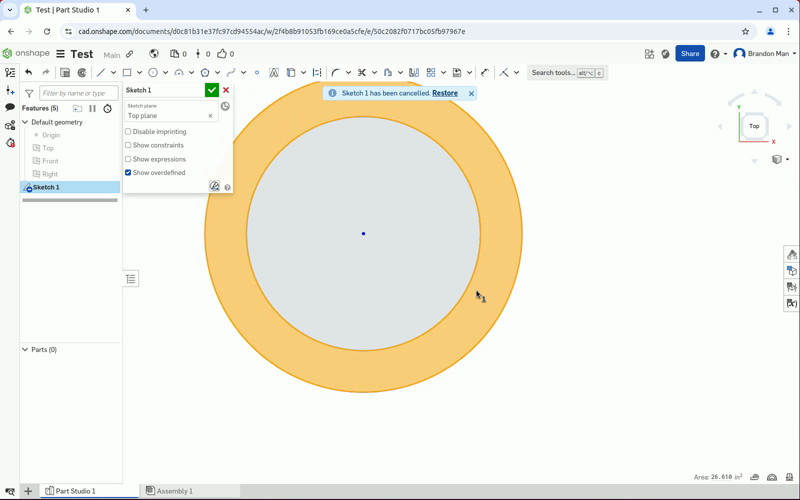
scroll(-6)
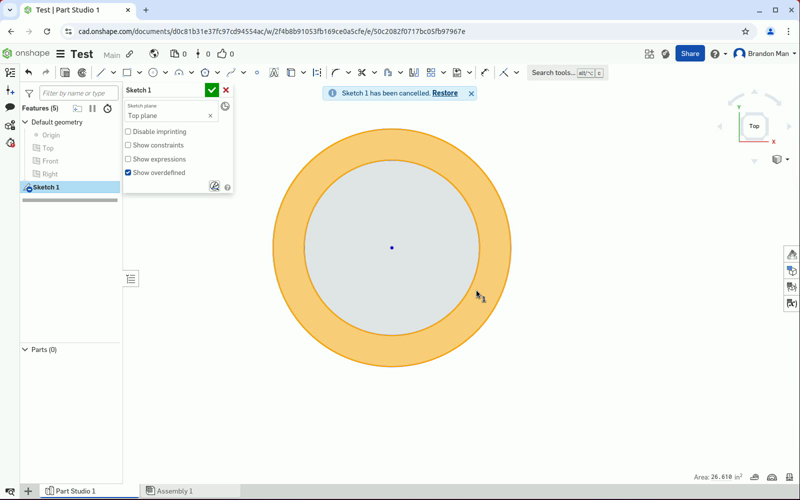
scroll(-6)
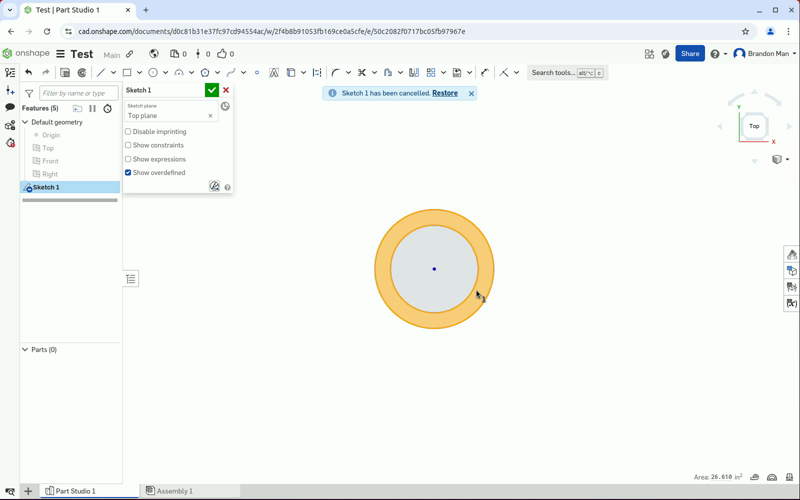
scroll(-6)
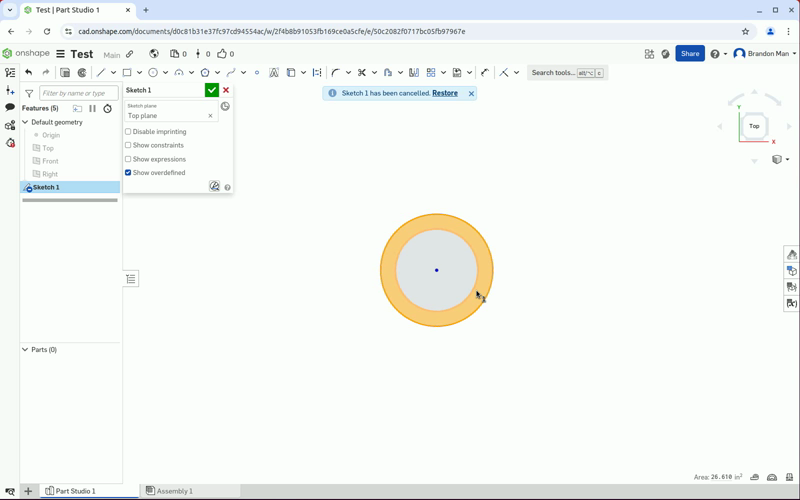
scroll(-6)
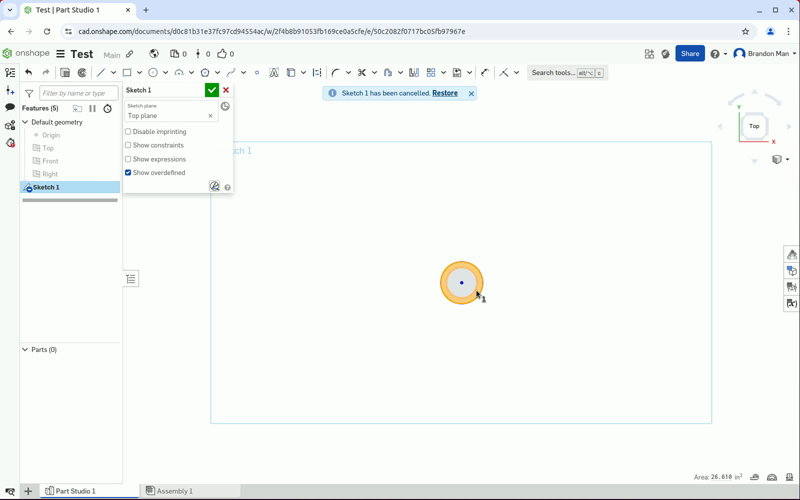
mouse_move(73, 352)
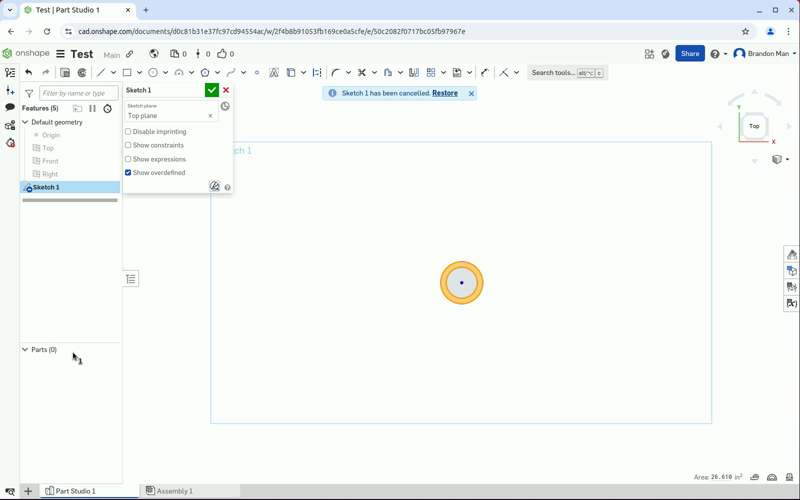
key(shift+y)
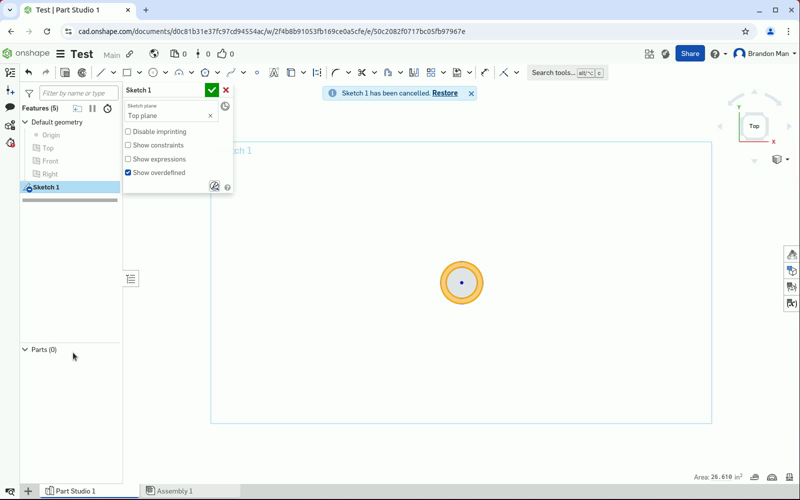
key(shift+e)
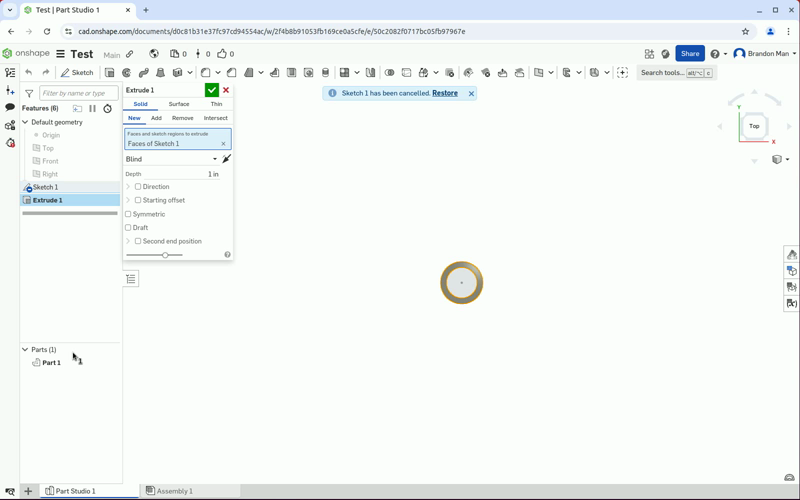
mouse_move(143, 106)
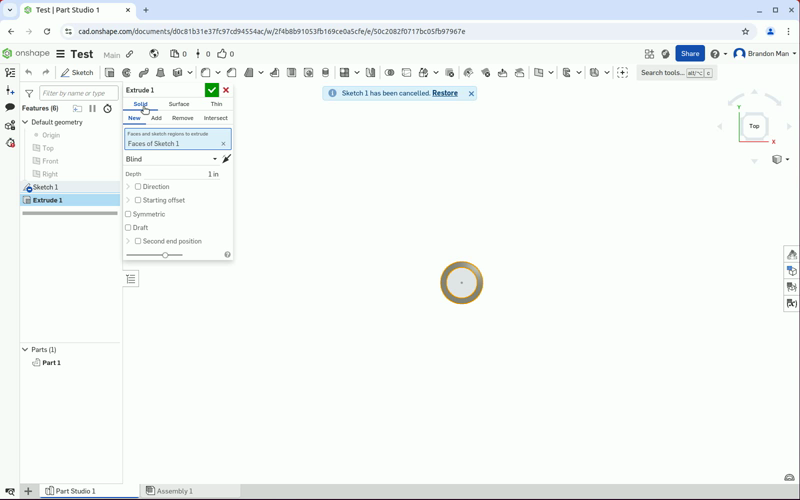
click(143, 106)
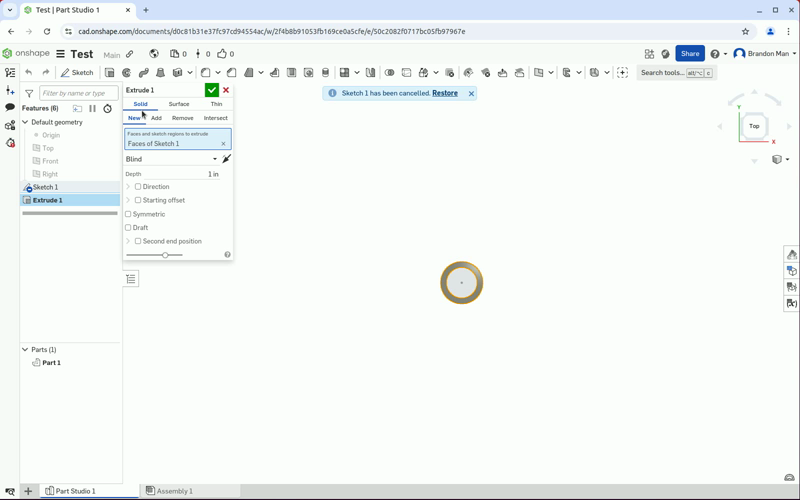
mouse_move(137, 120)
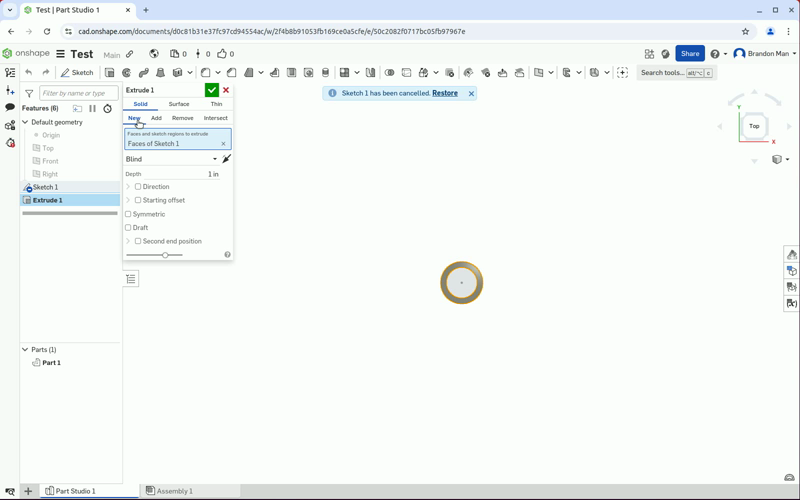
click(137, 120)
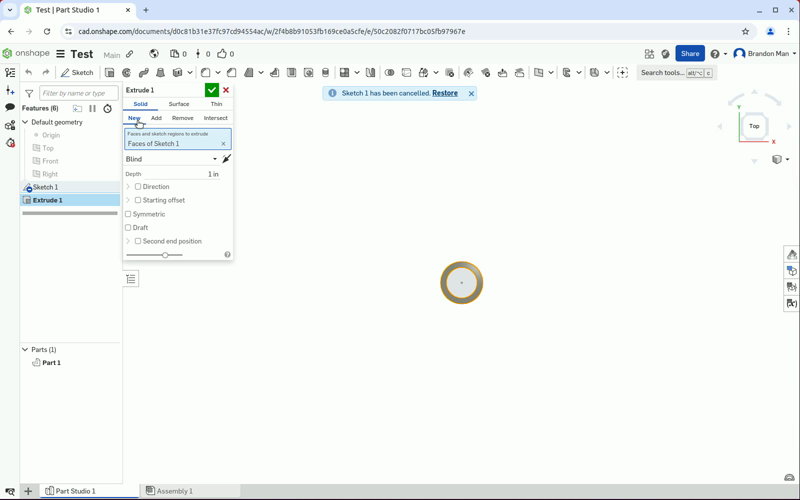
key(tab, 4)
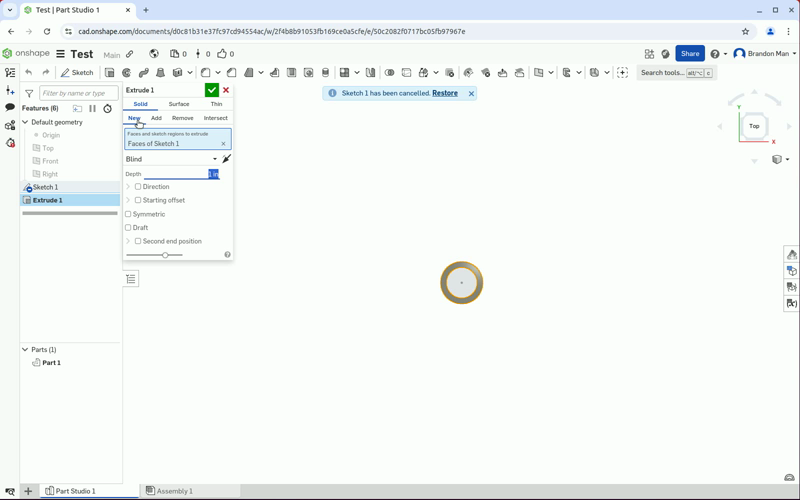
text(23.108)
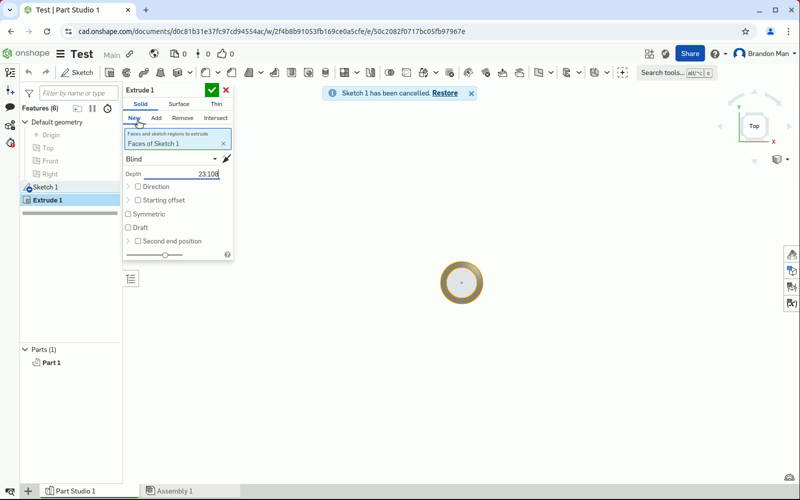
key(enter)
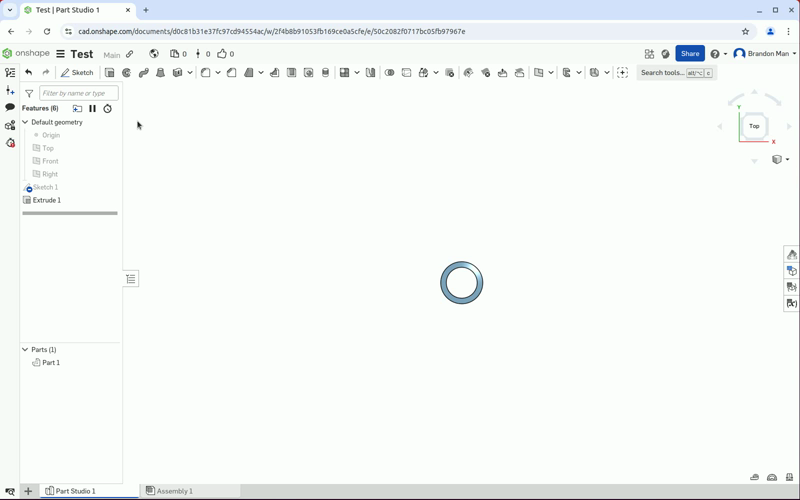
key(shift+h)
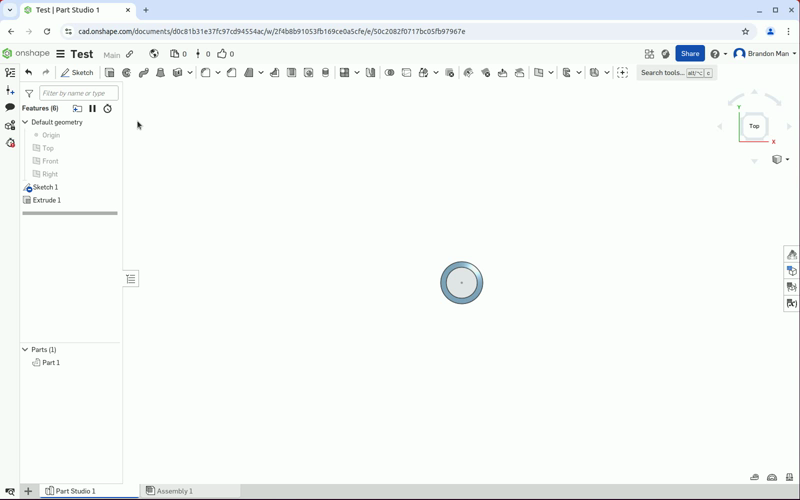
key(shift+h)
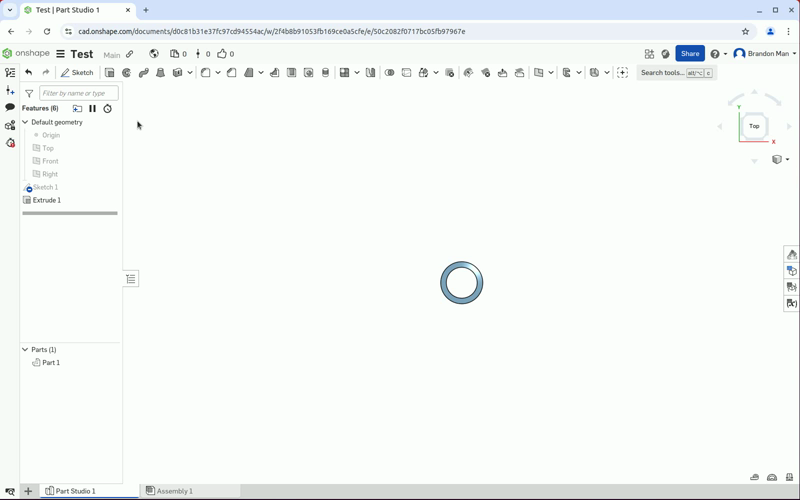
mouse_move(73, 189)
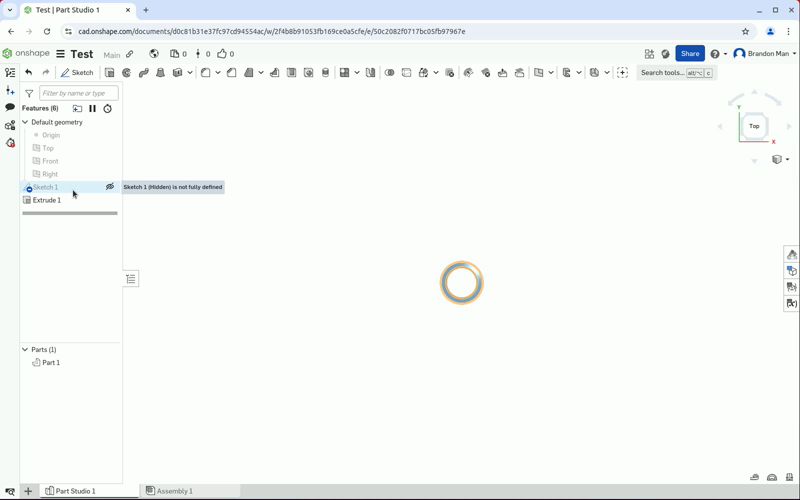
click(73, 189)
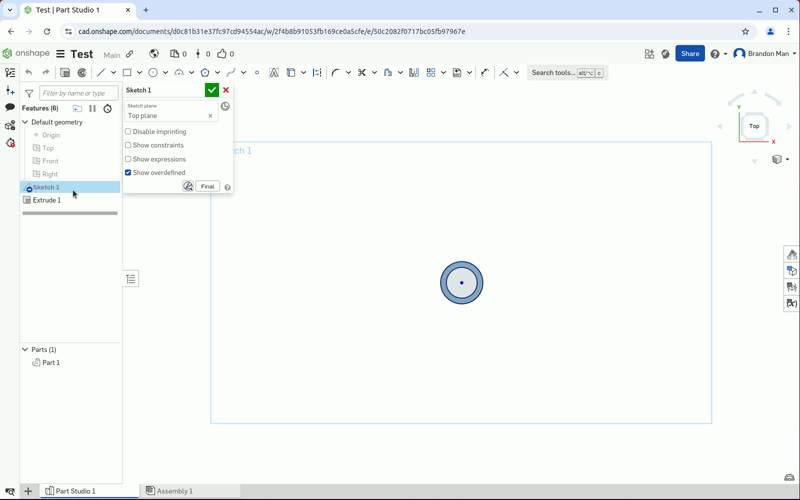
mouse_move(229, 92)
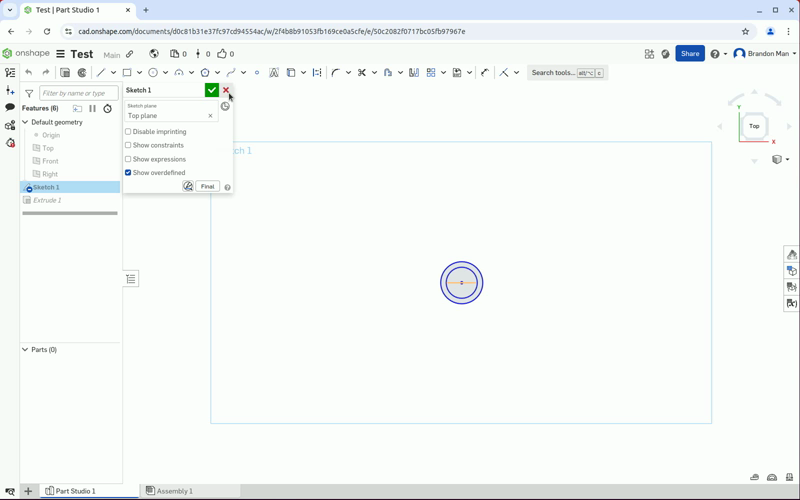
click(229, 92)
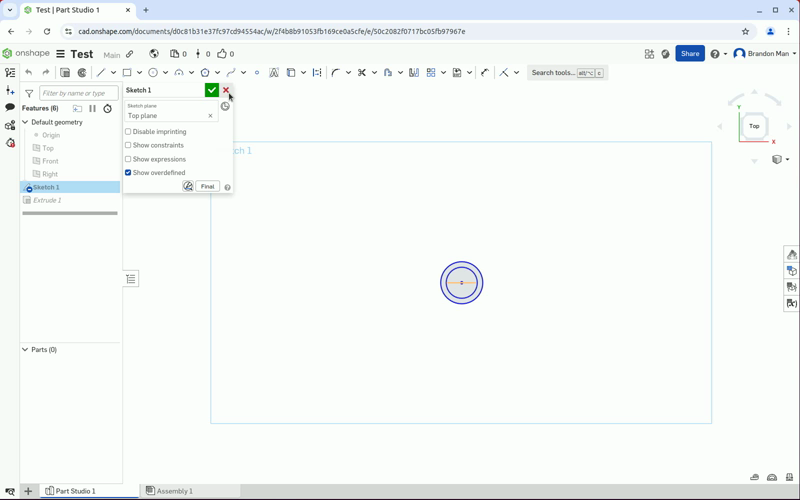
key(shift+s)
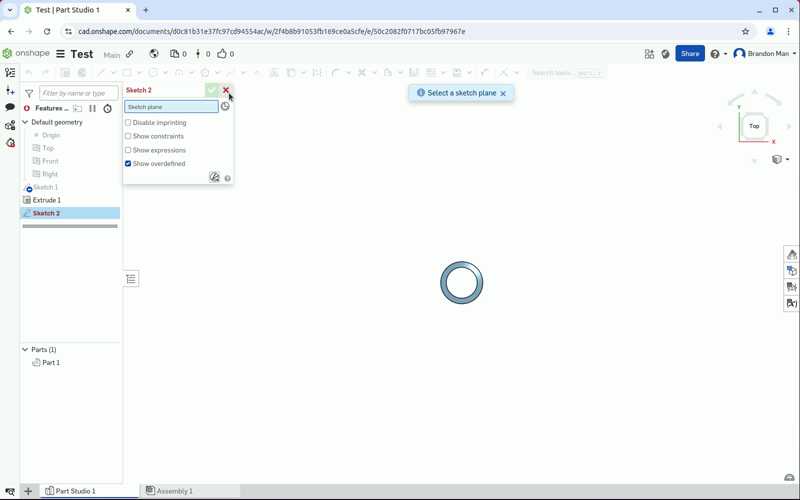
mouse_move(73, 150)
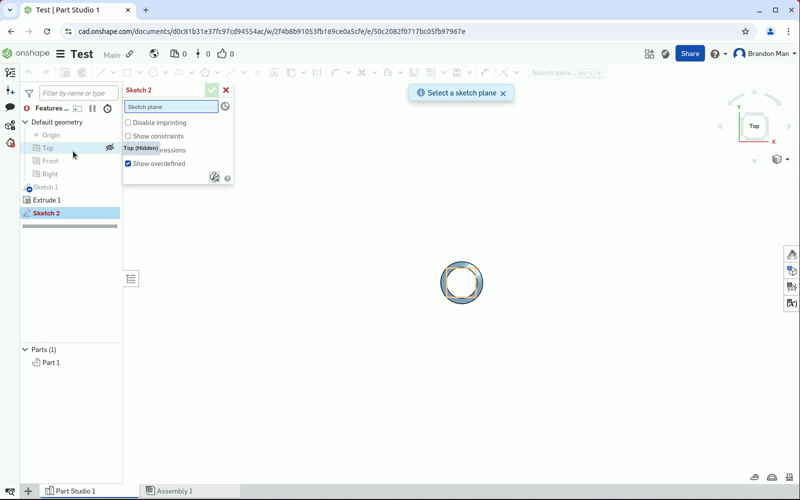
click(73, 150)
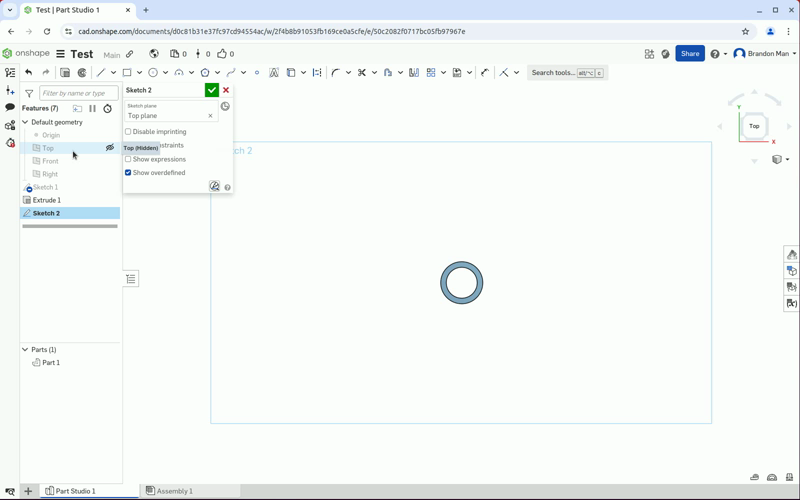
mouse_move(73, 352)
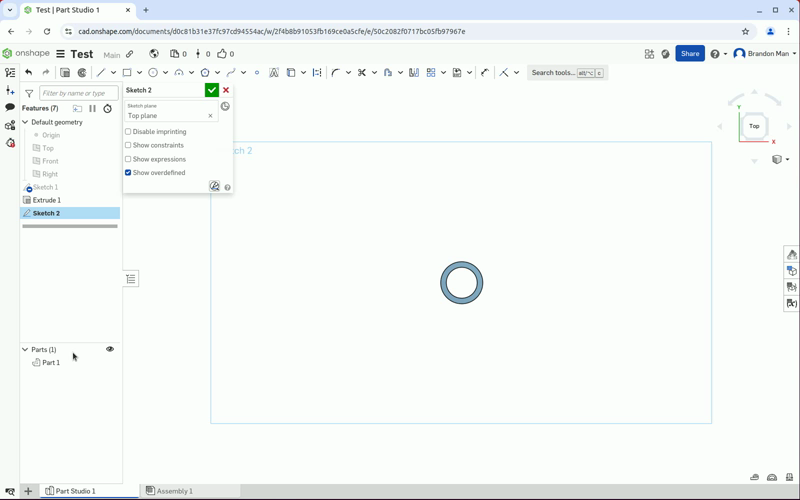
key(y)
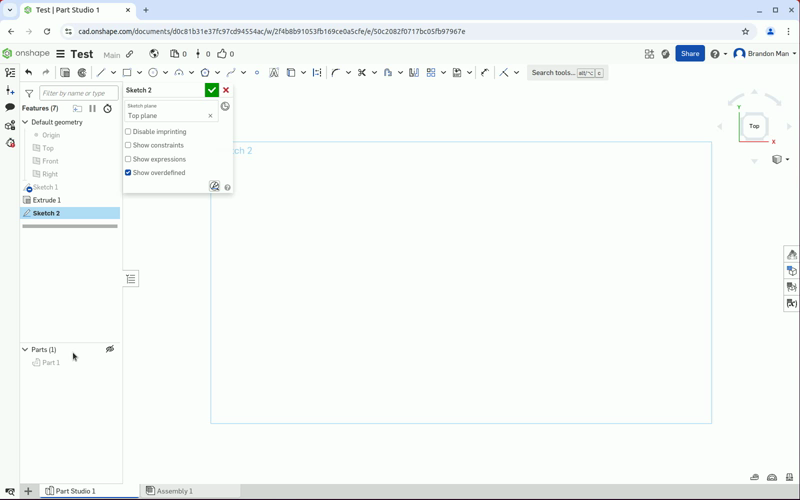
key(c)
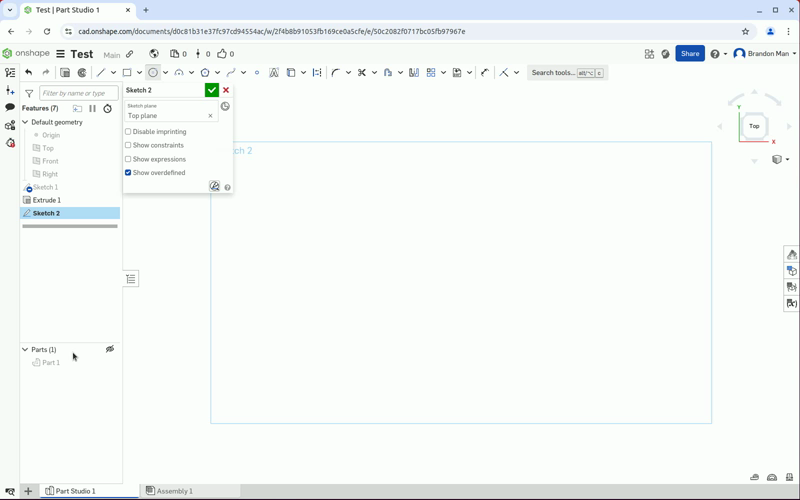
key_down(shift)
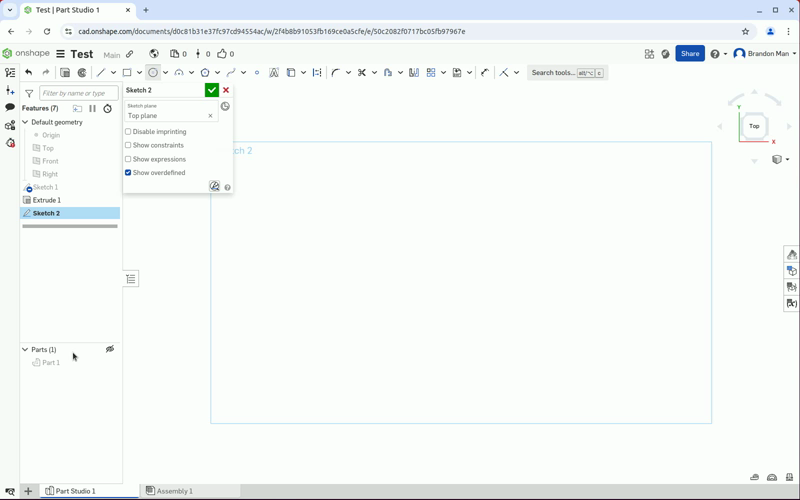
mouse_move(460, 282)
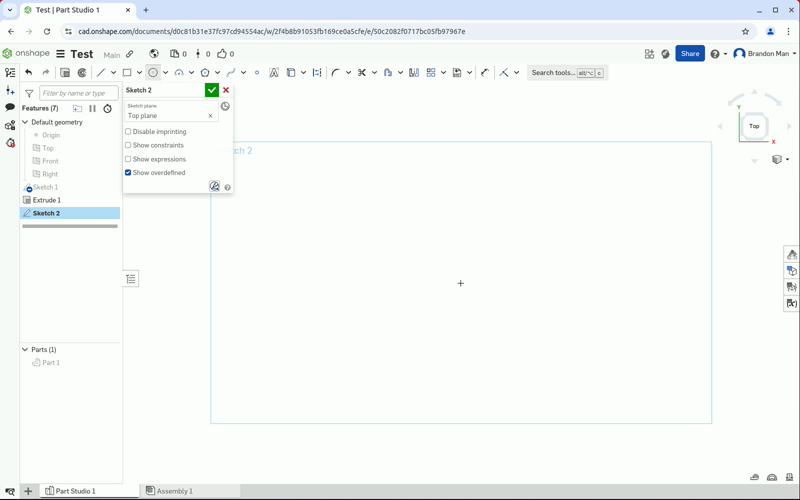
click(460, 282)
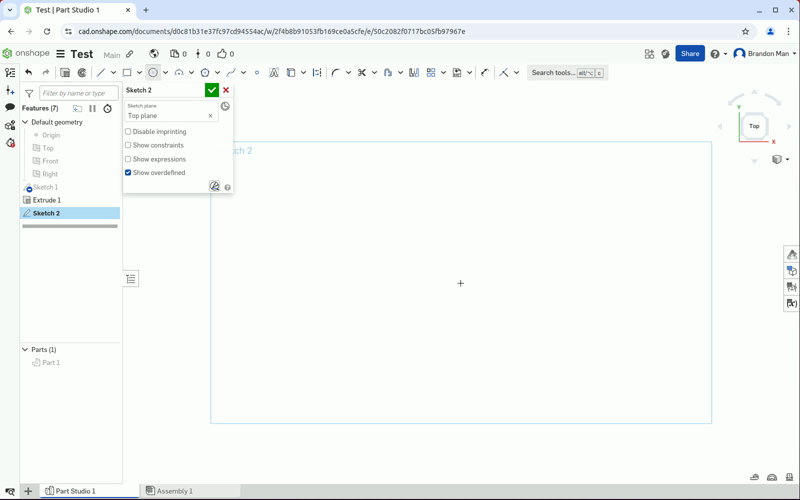
key_up(shift)
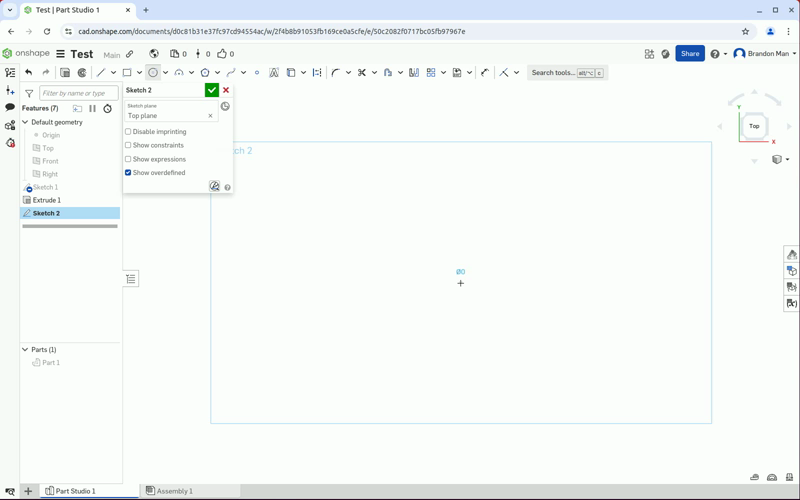
mouse_move(476, 282)
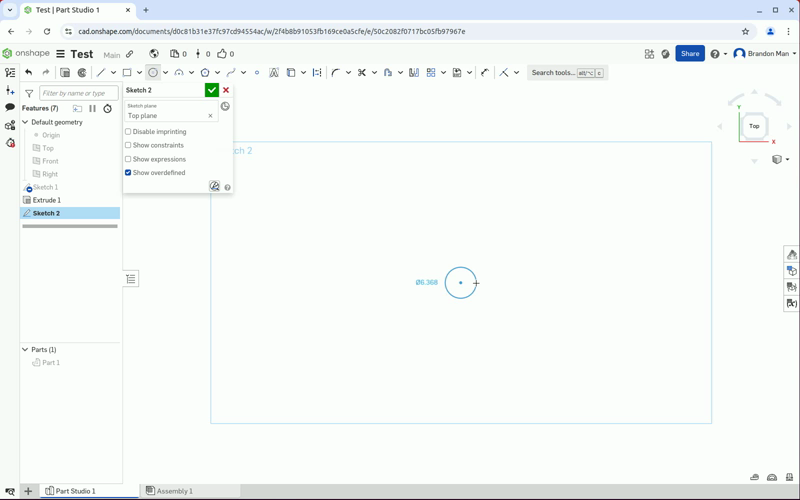
click(476, 282)
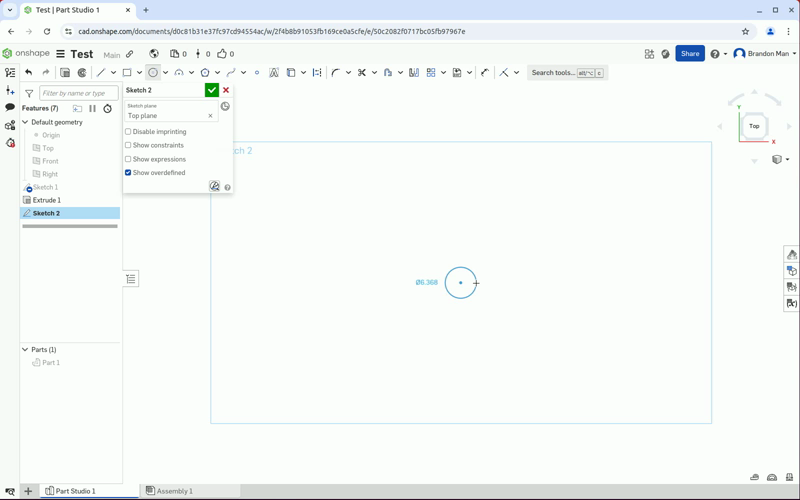
key(esc)
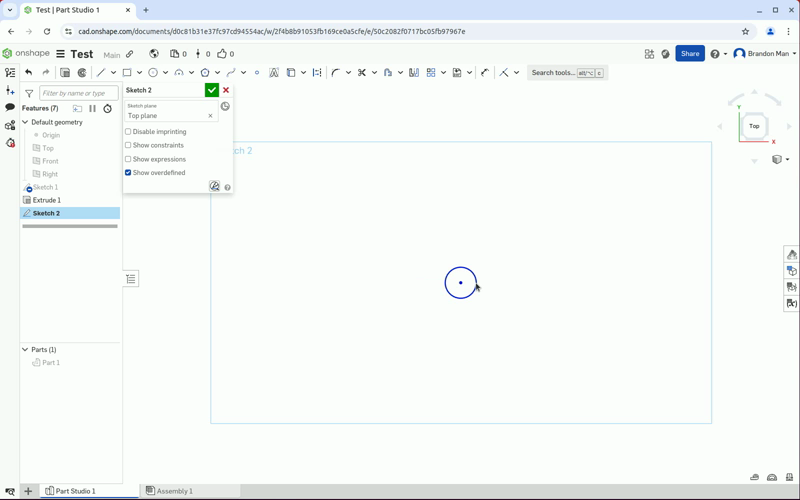
key(c)
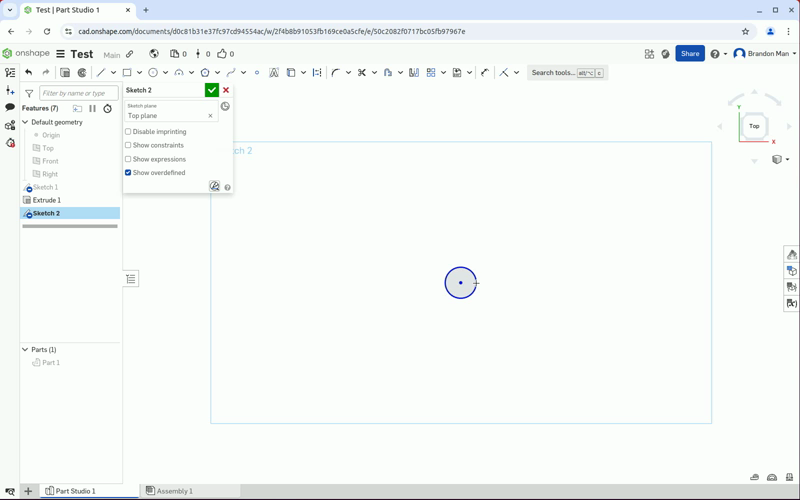
key_down(shift)
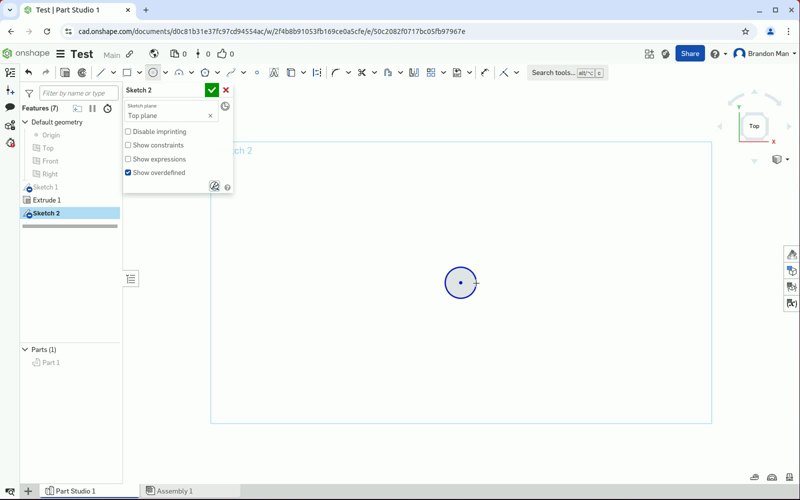
mouse_move(460, 282)
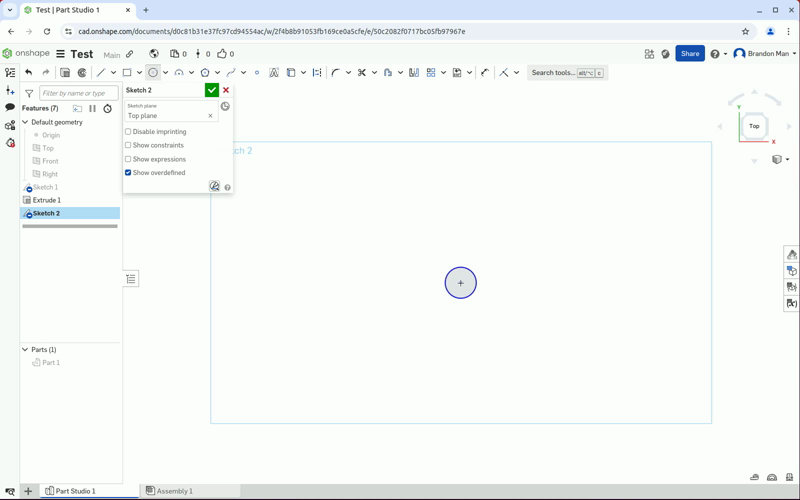
click(460, 282)
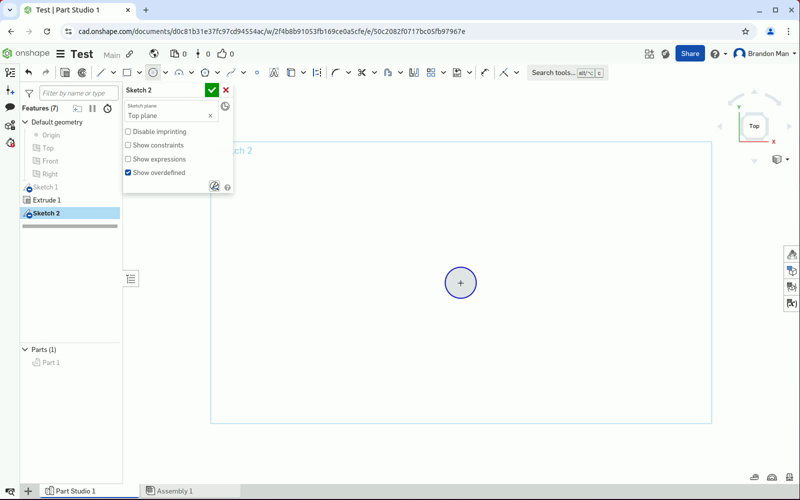
key_up(shift)
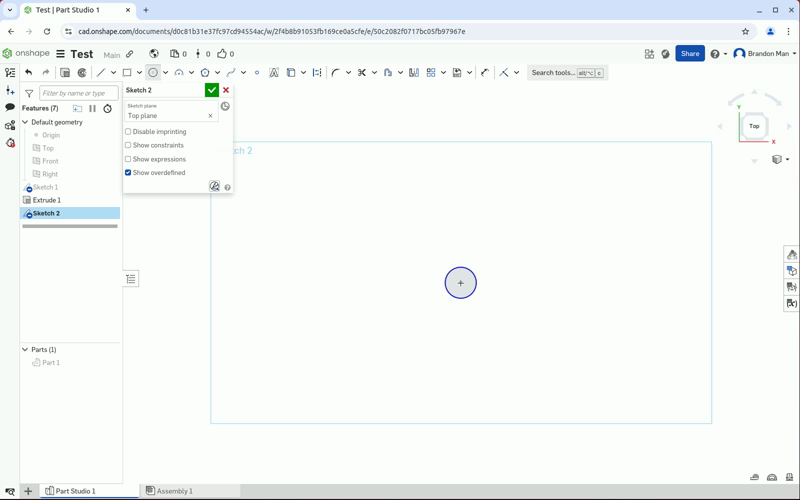
mouse_move(465, 282)
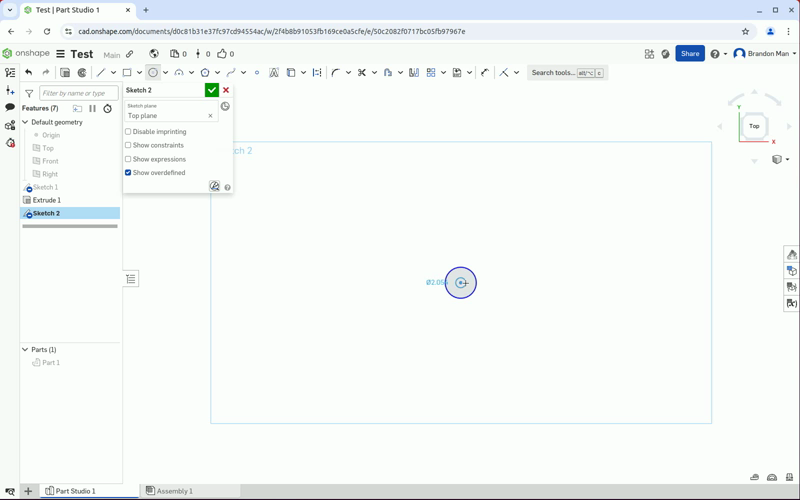
click(465, 282)
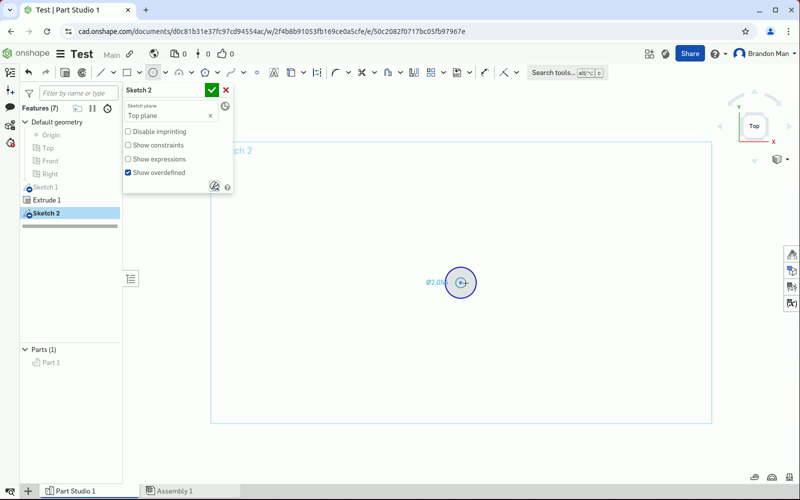
key(esc)
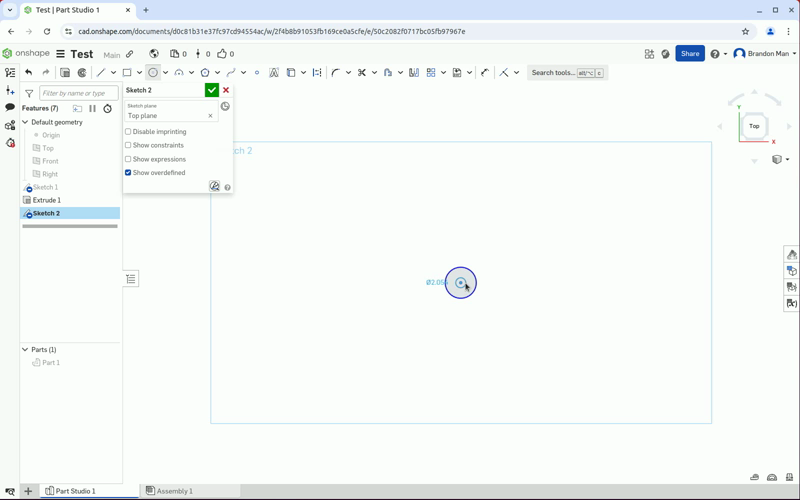
mouse_move(471, 280)
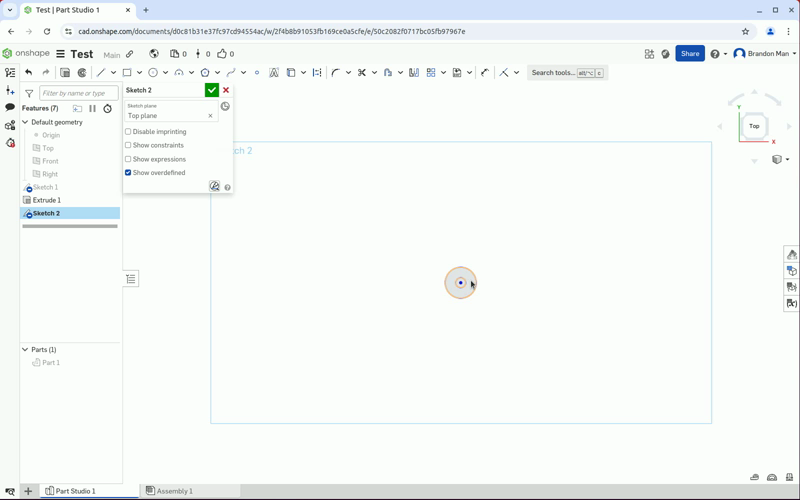
scroll(6)
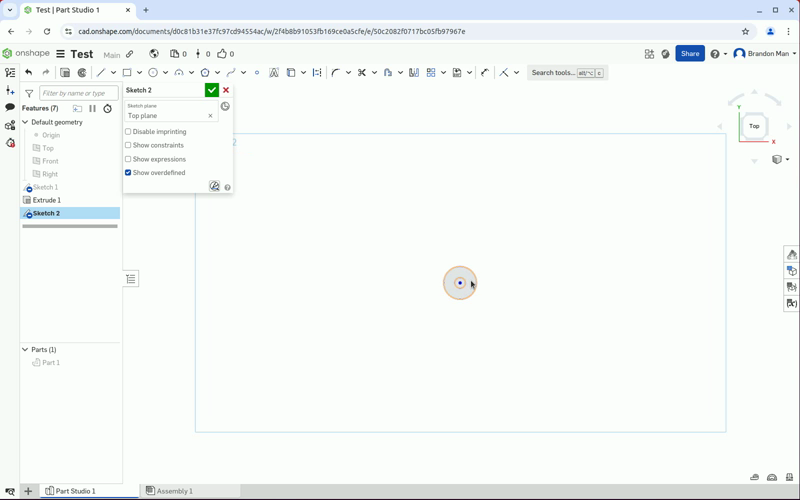
scroll(6)
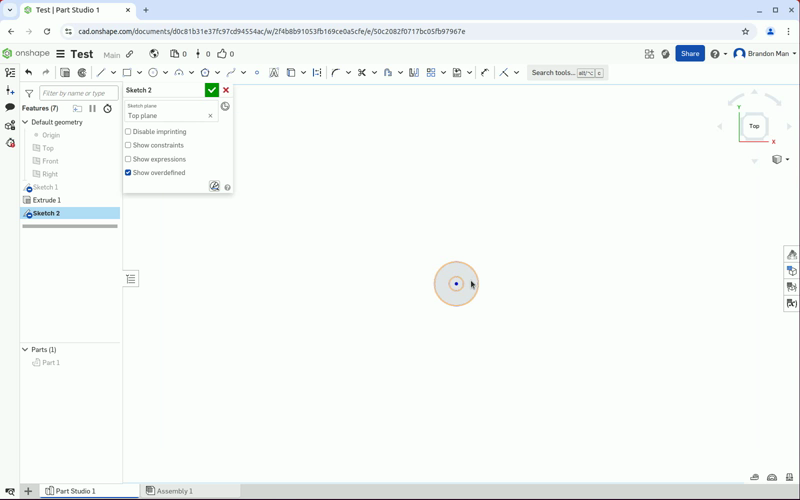
scroll(6)
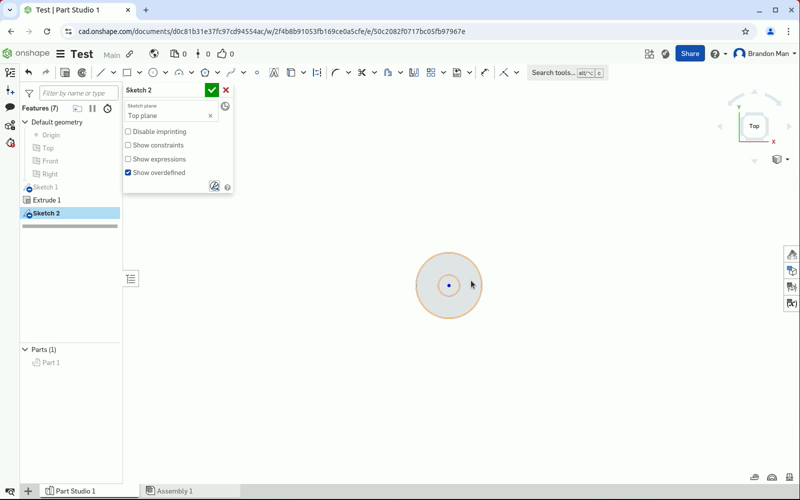
scroll(6)
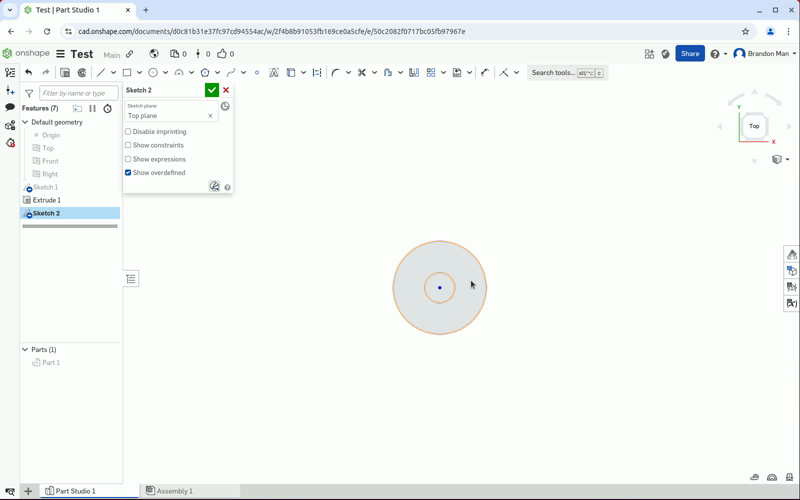
scroll(6)
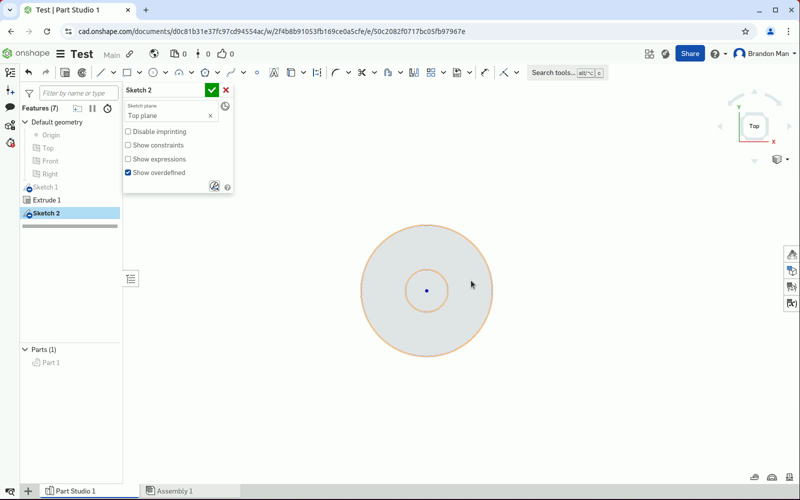
scroll(6)
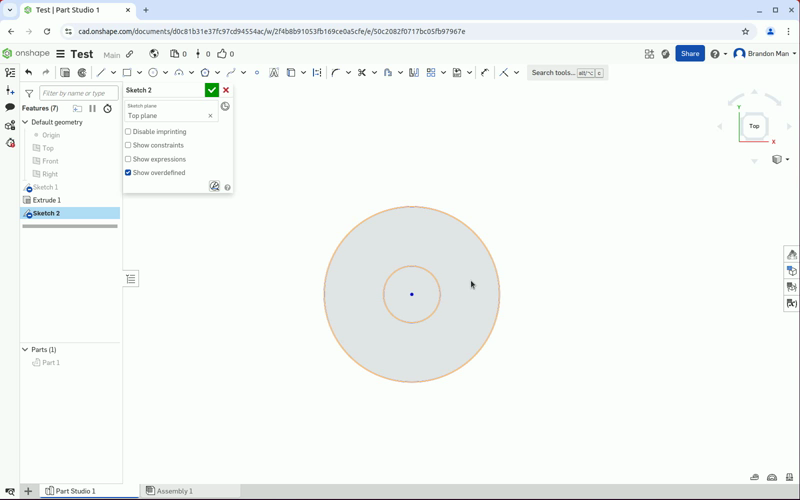
scroll(6)
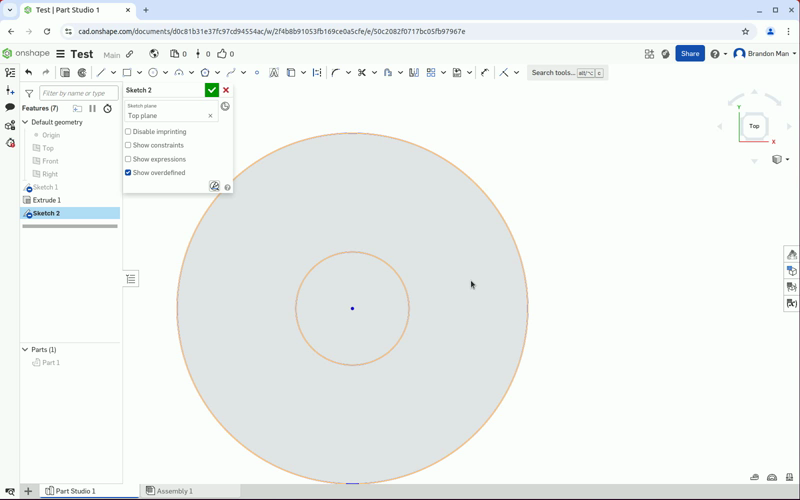
click(471, 280)
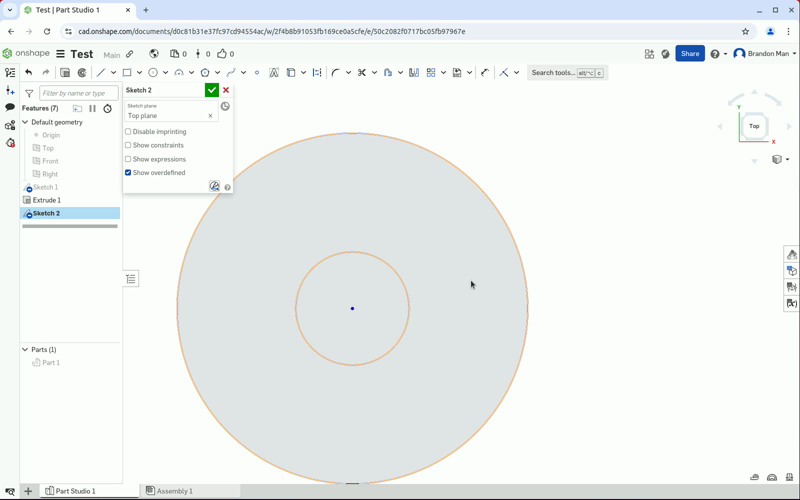
scroll(-6)
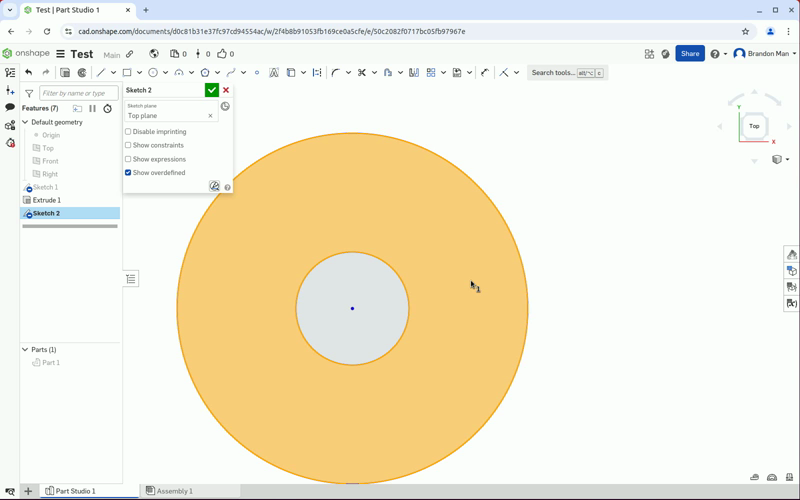
scroll(-6)
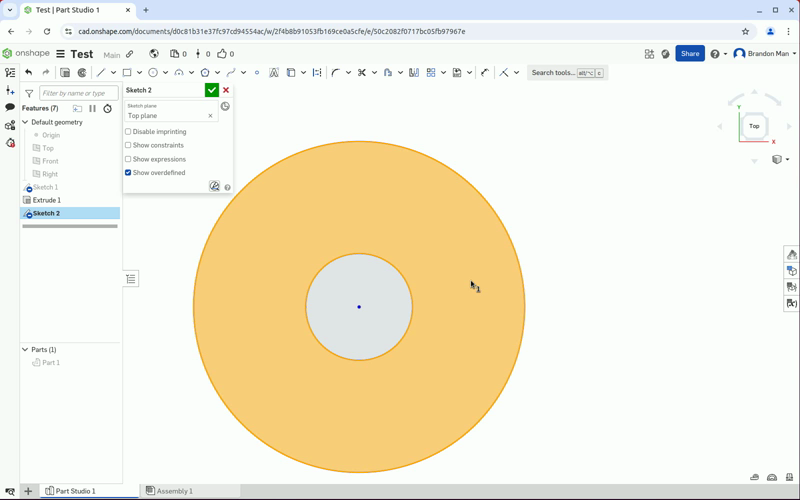
scroll(-6)
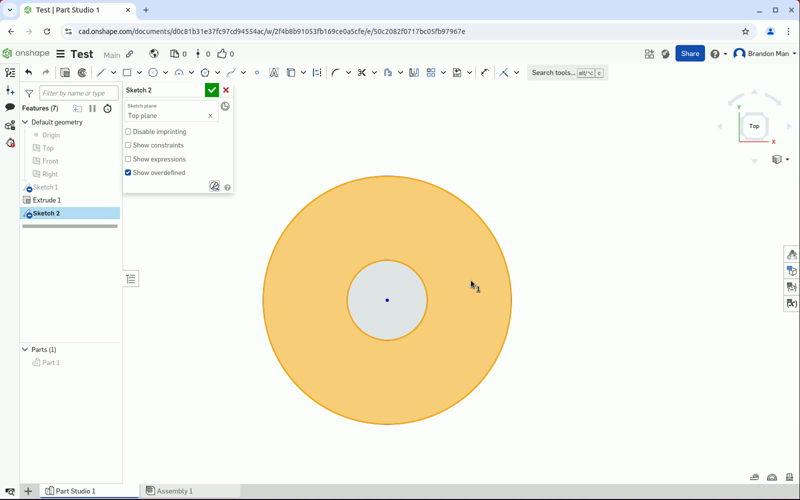
scroll(-6)
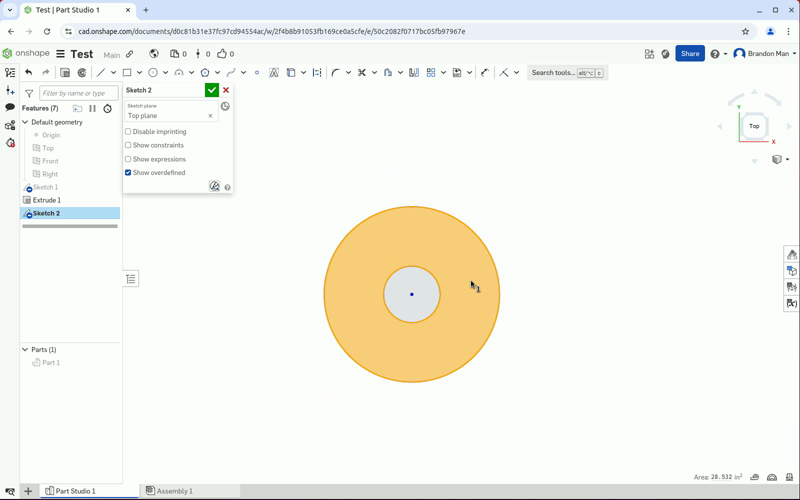
scroll(-6)
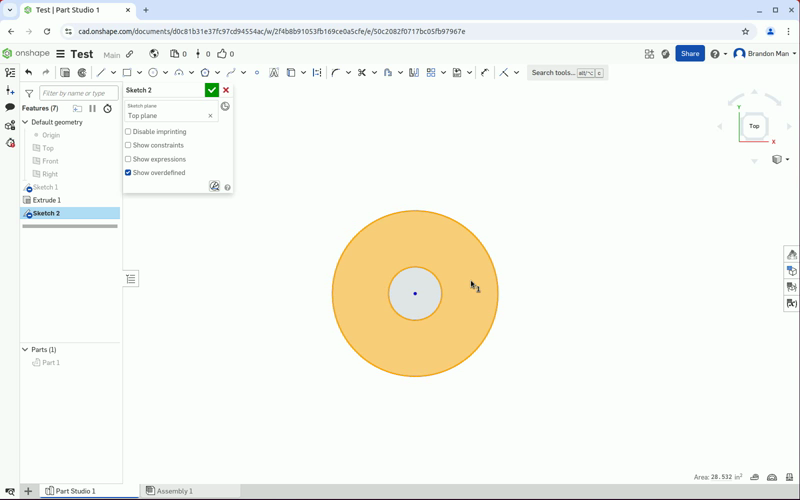
scroll(-6)
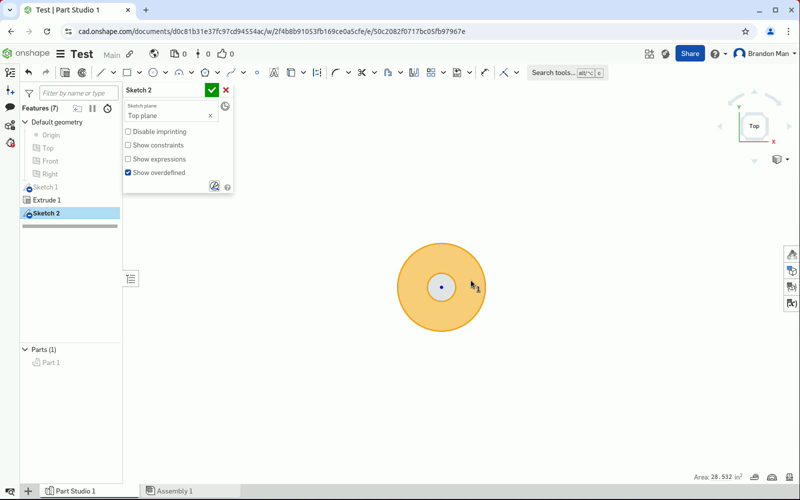
scroll(-6)
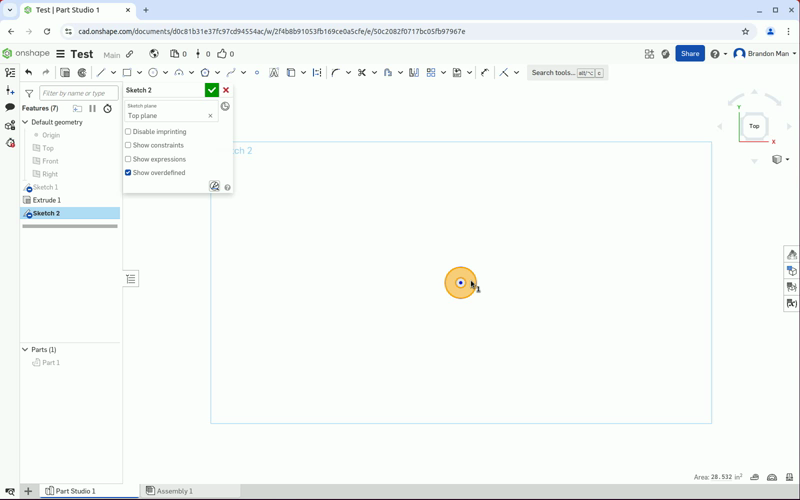
mouse_move(73, 352)
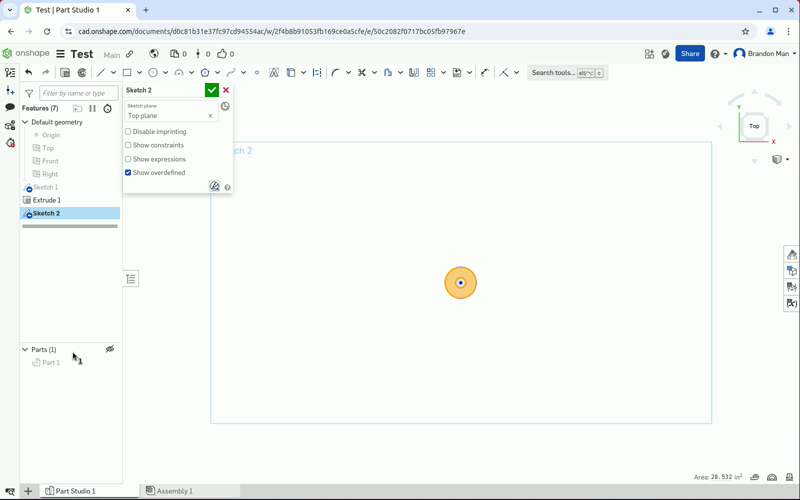
key(shift+y)
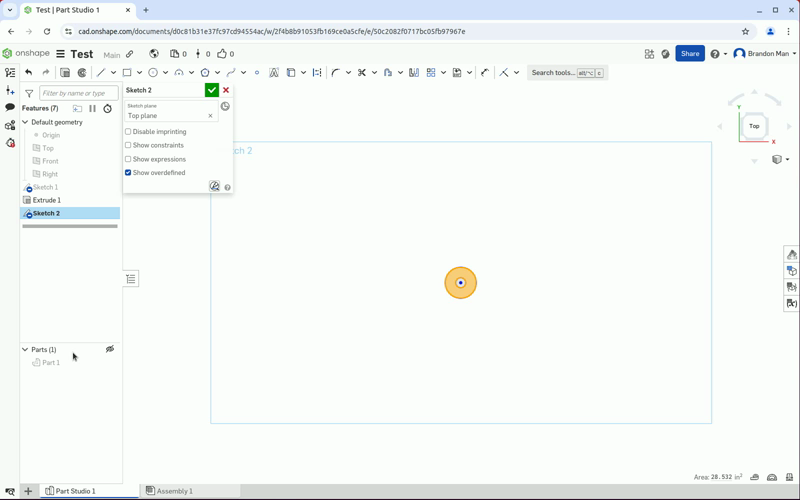
key(shift+e)
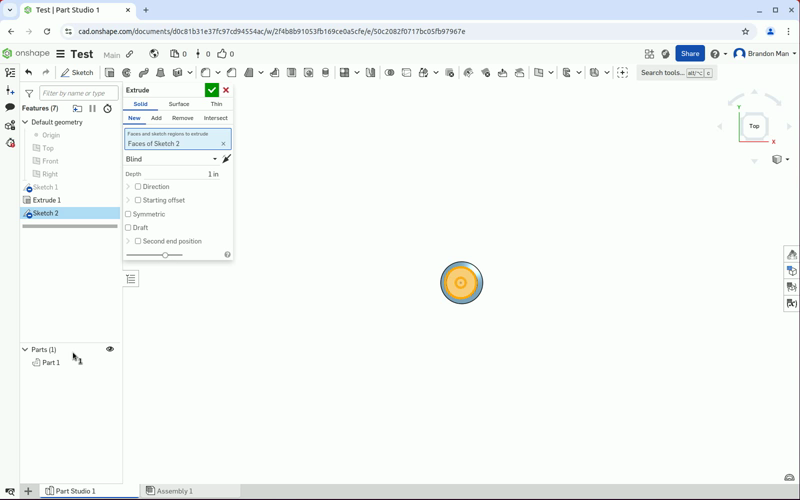
mouse_move(143, 106)
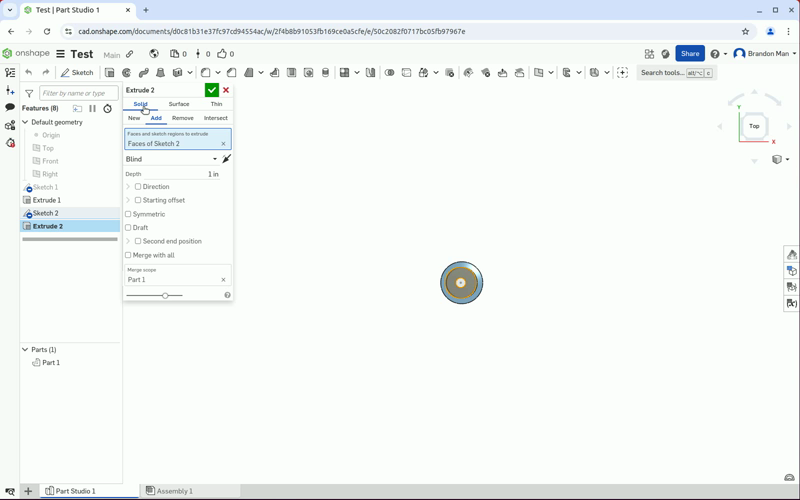
click(143, 106)
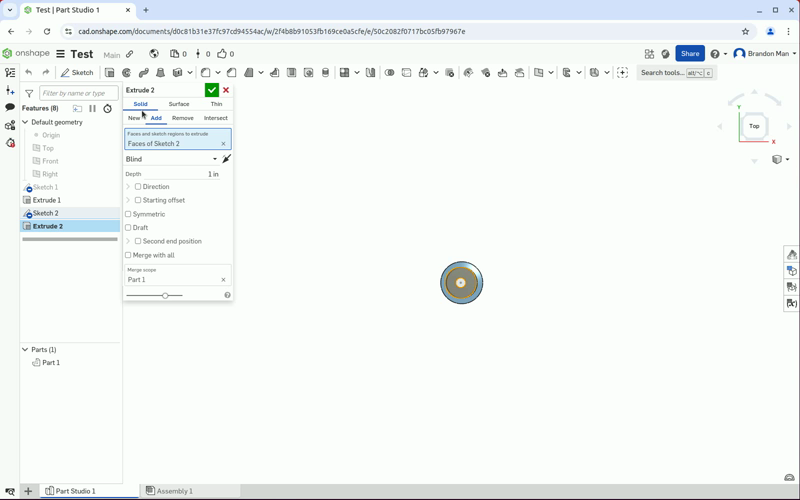
mouse_move(137, 120)
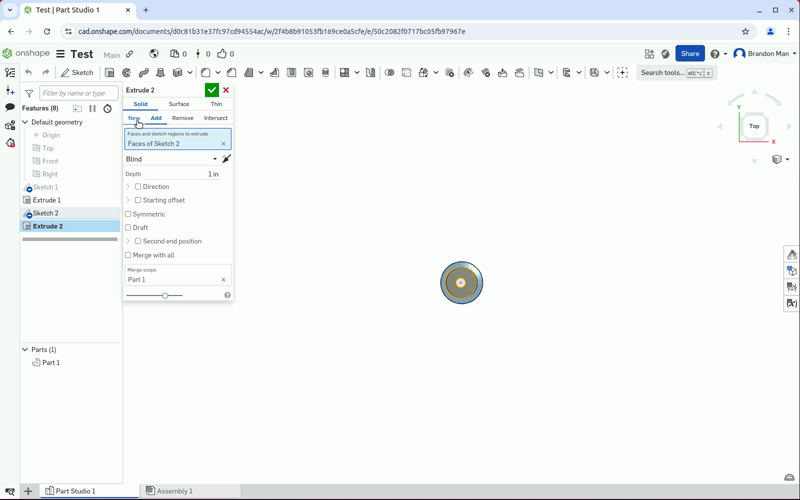
click(137, 120)
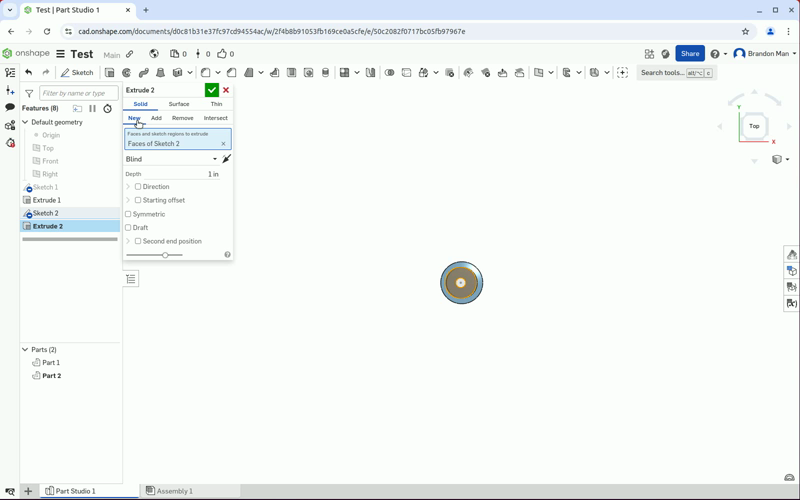
key(tab, 4)
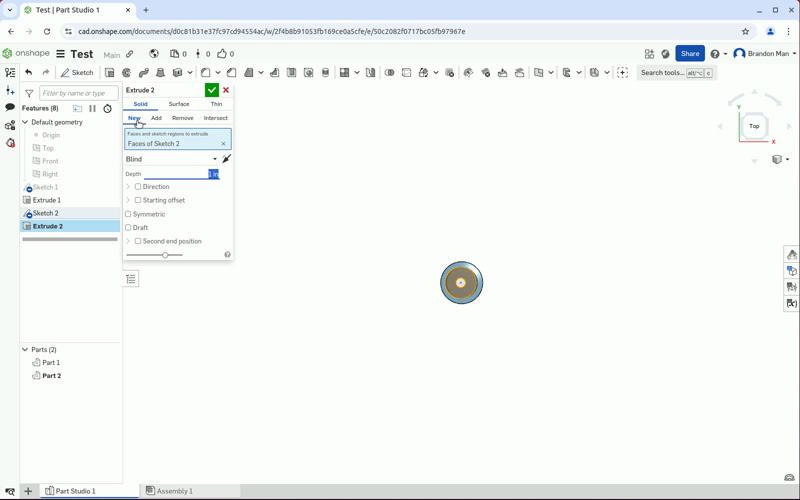
text(23.108)
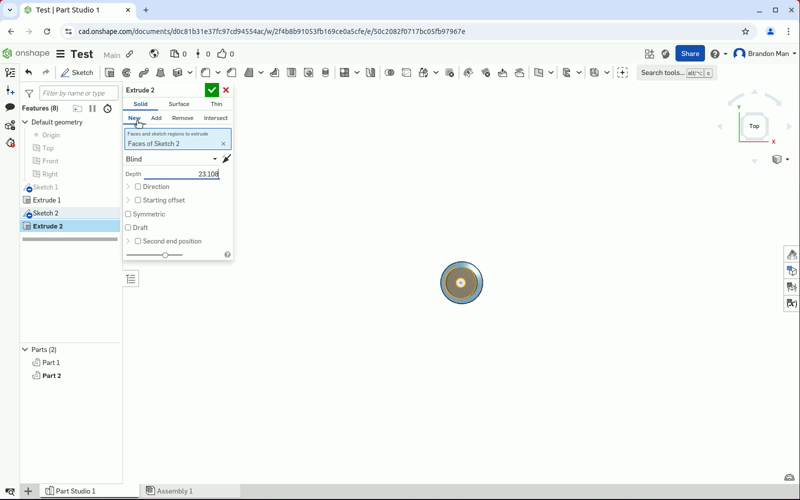
key(enter)
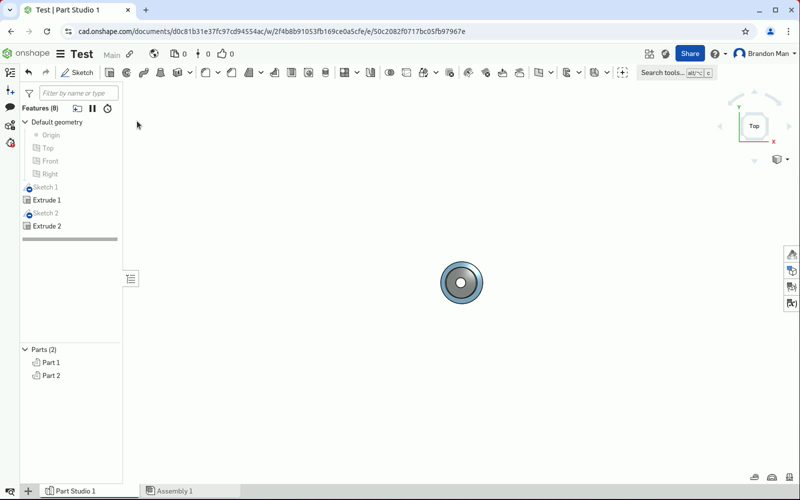
key(shift+h)
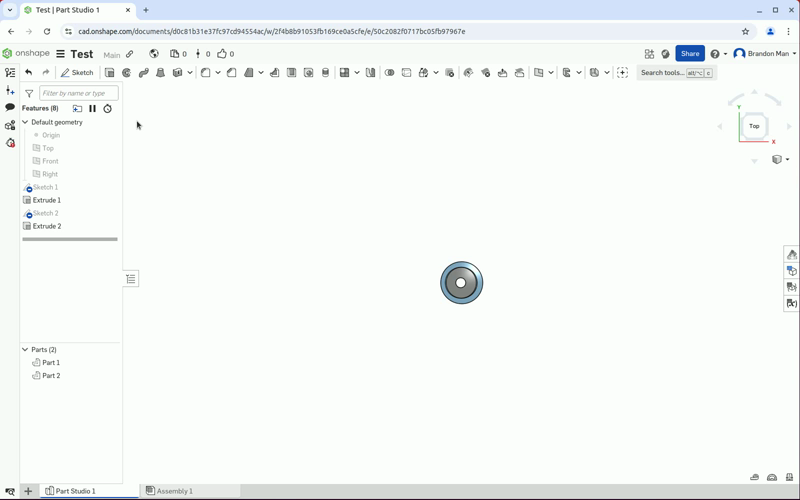
key(shift+h)
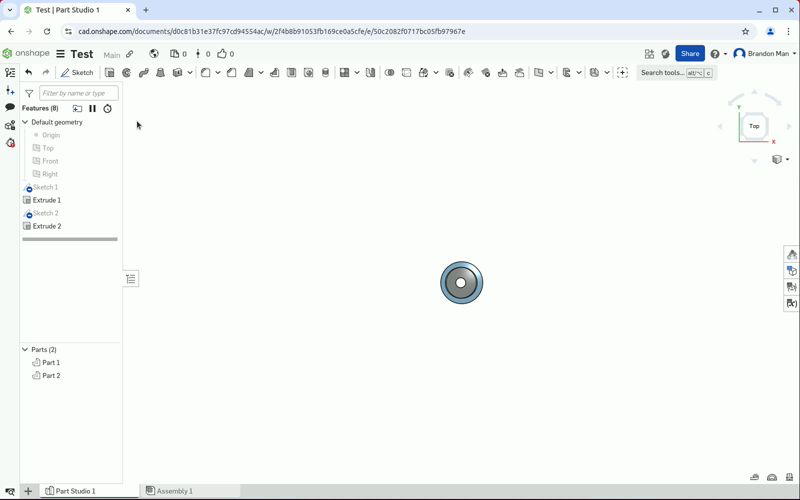
mouse_move(73, 189)
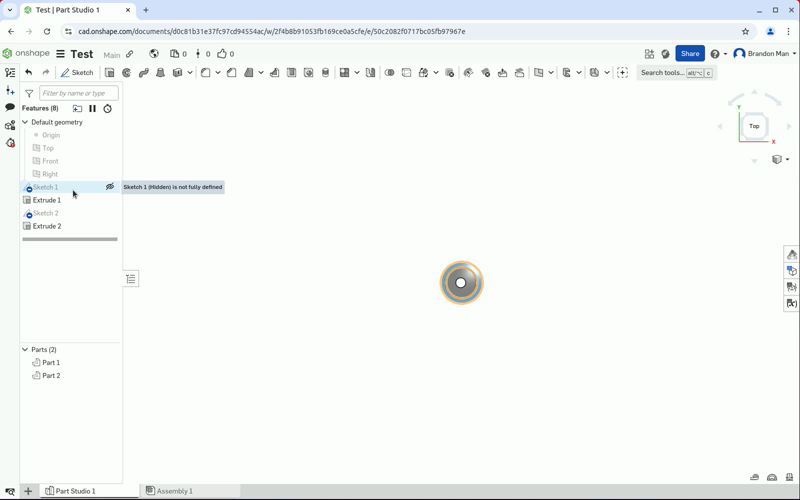
click(73, 189)
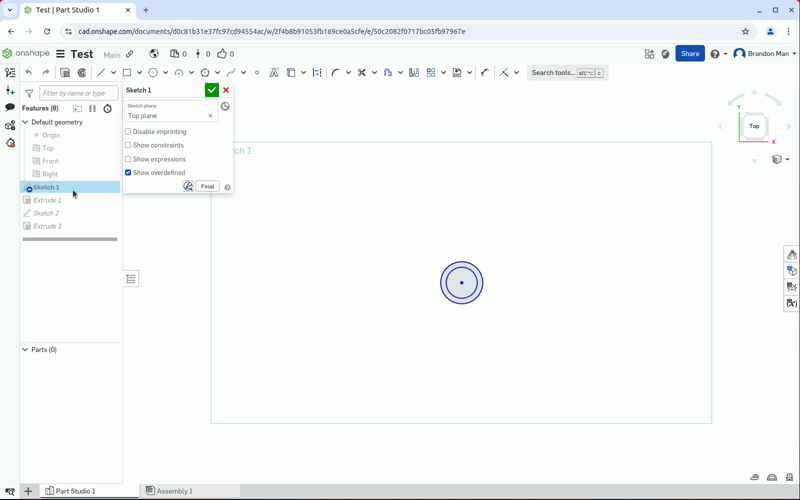
mouse_move(229, 92)
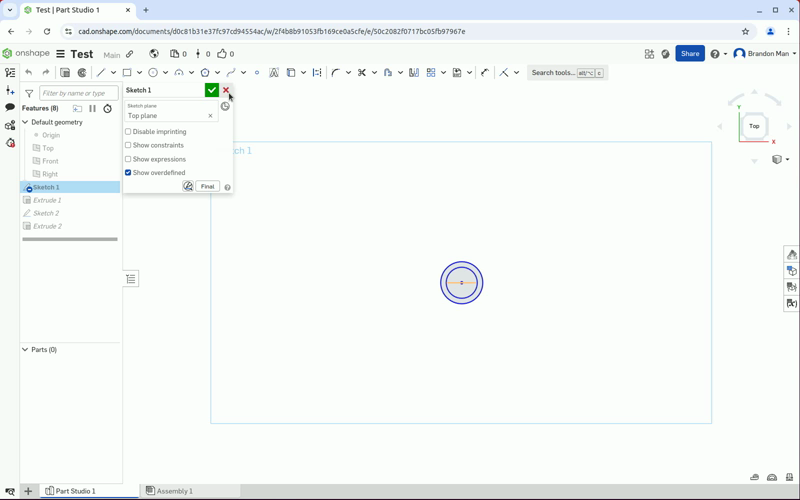
click(229, 92)
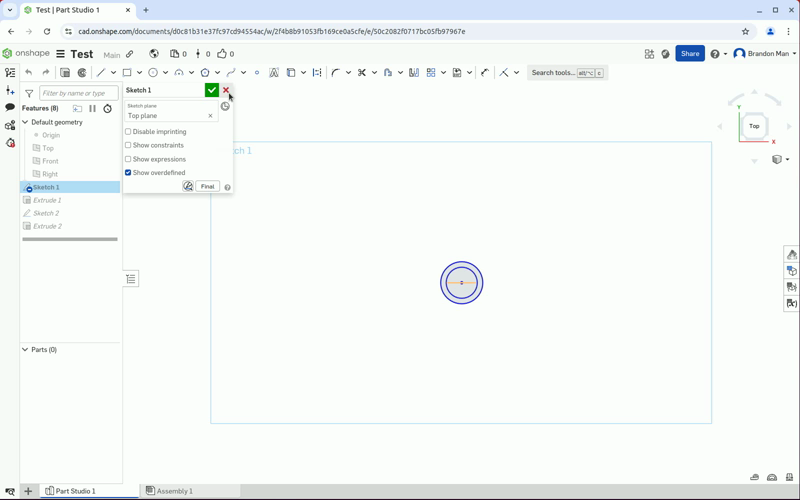
key(shift+s)
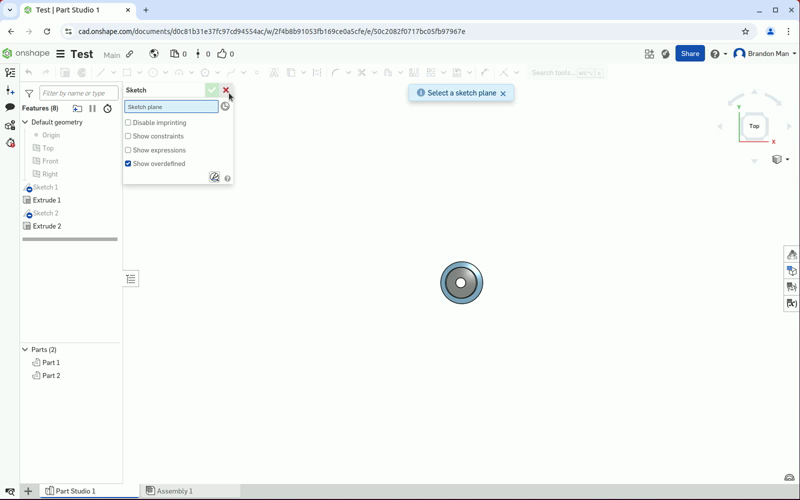
mouse_move(73, 150)
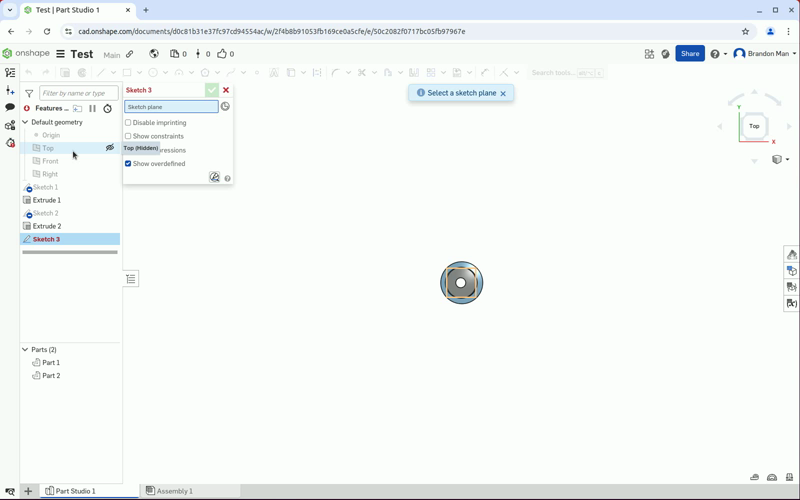
click(73, 150)
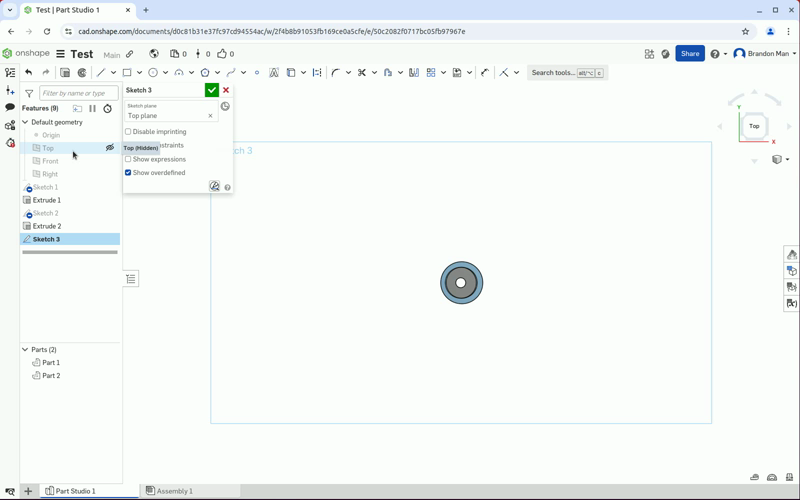
mouse_move(73, 352)
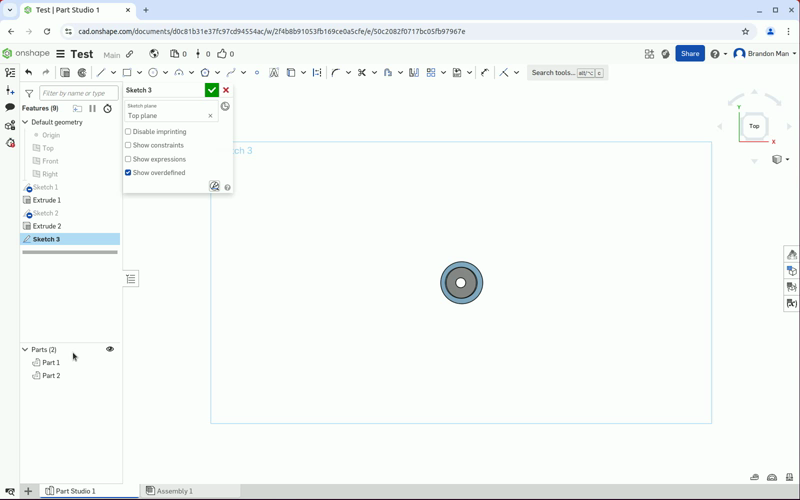
key(y)
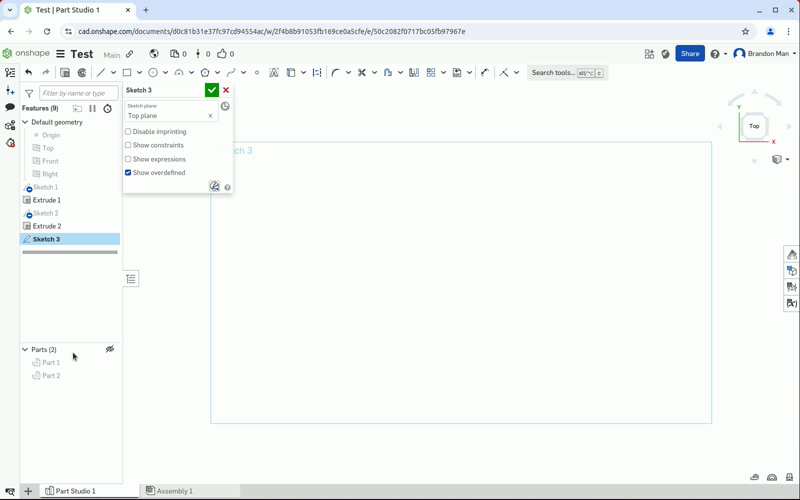
key(c)
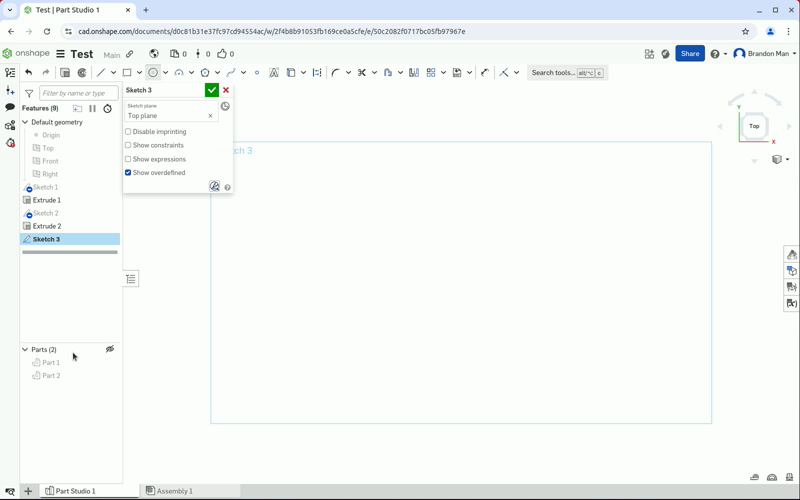
key_down(shift)
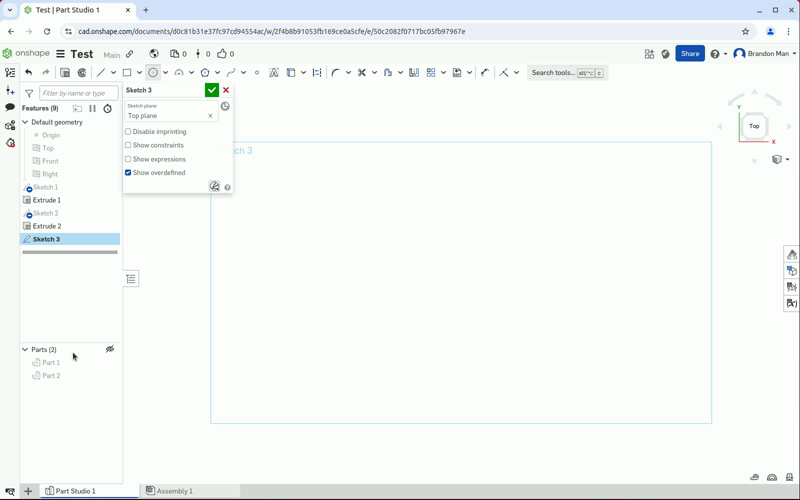
mouse_move(461, 282)
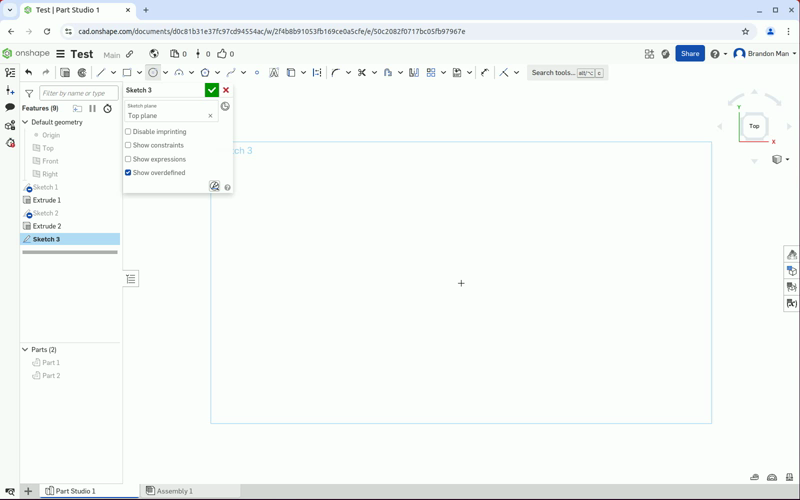
click(461, 282)
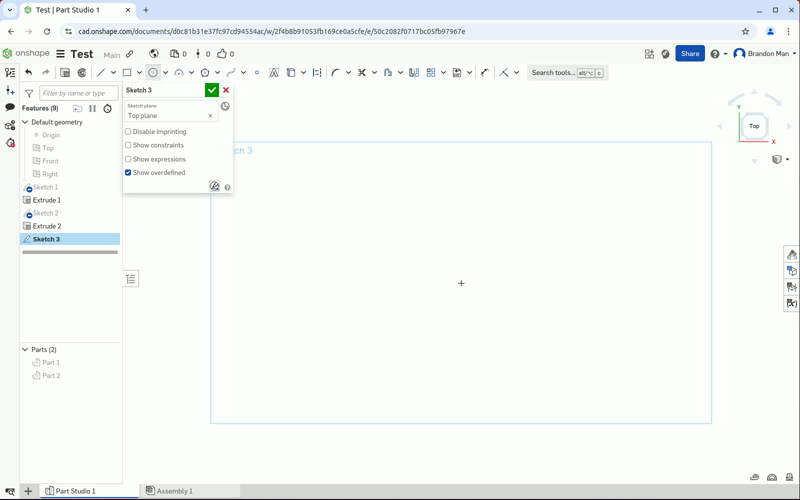
key_up(shift)
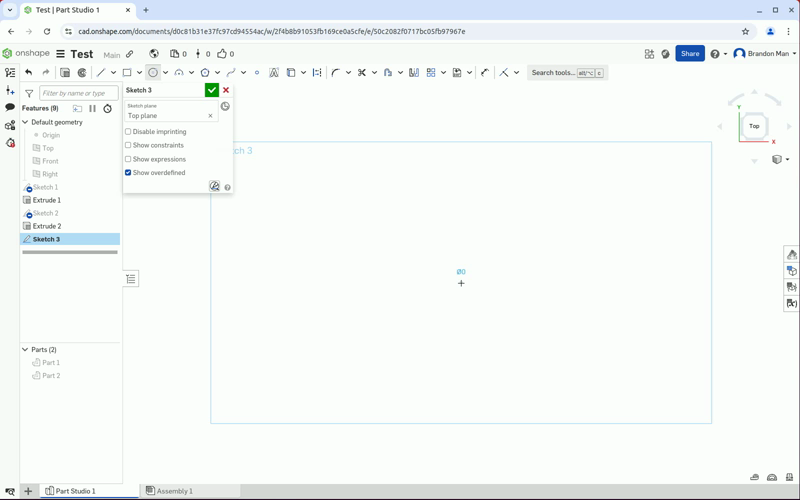
mouse_move(466, 282)
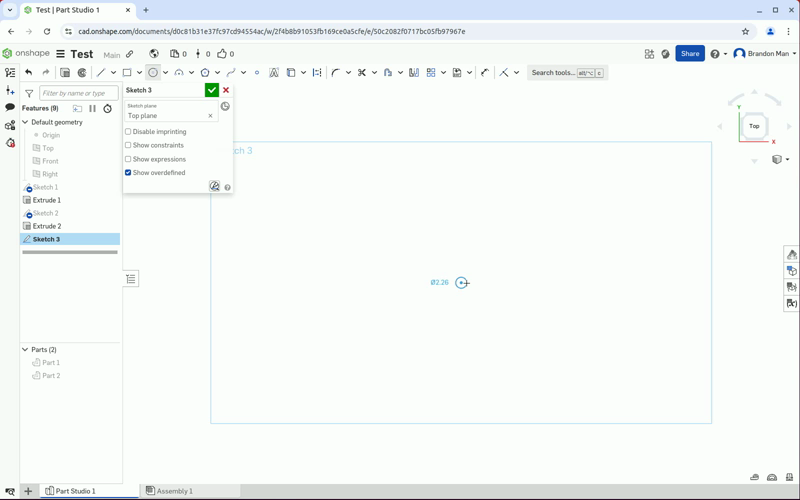
click(466, 282)
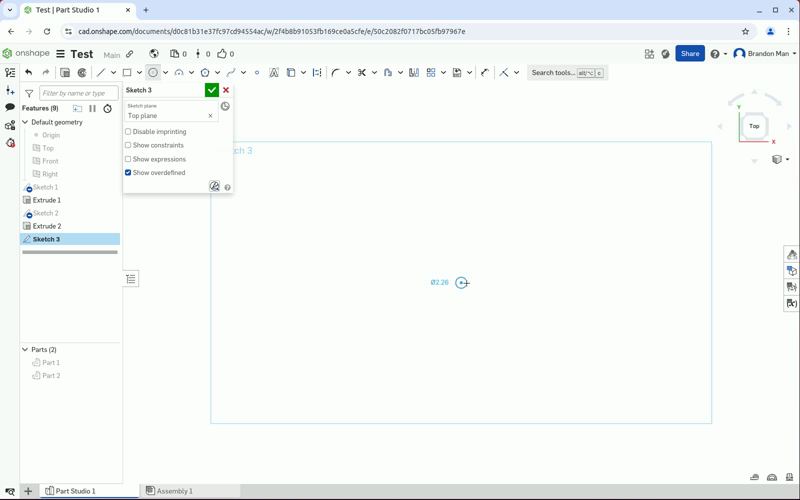
key(esc)
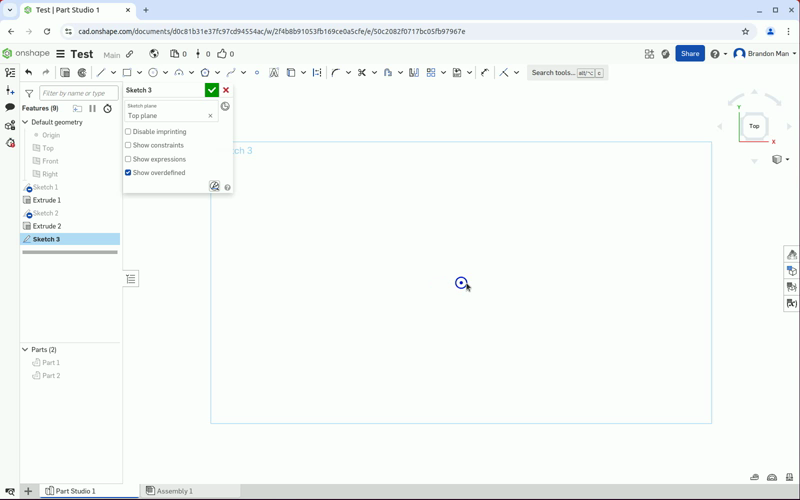
mouse_move(462, 288)
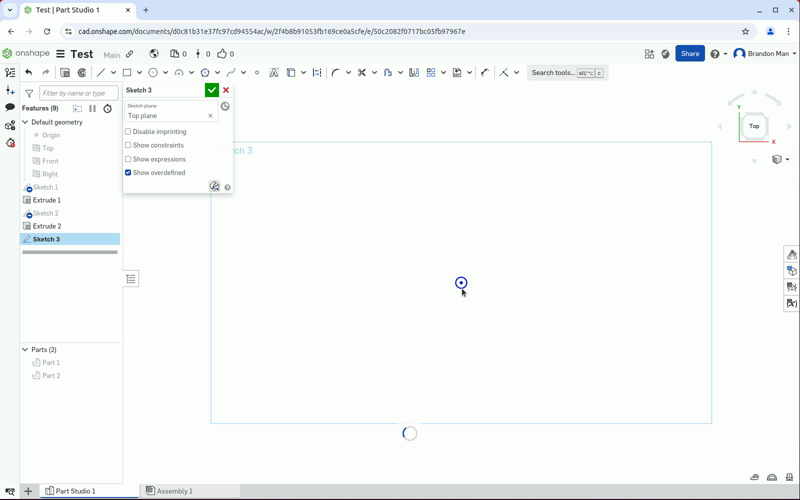
scroll(6)
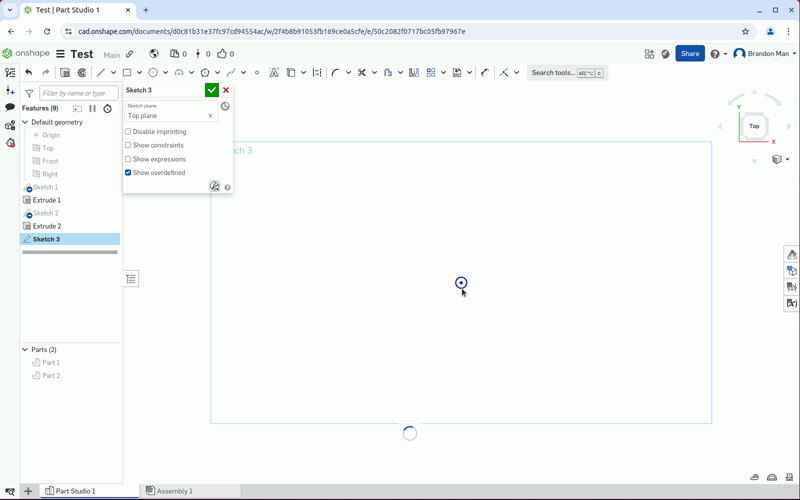
scroll(6)
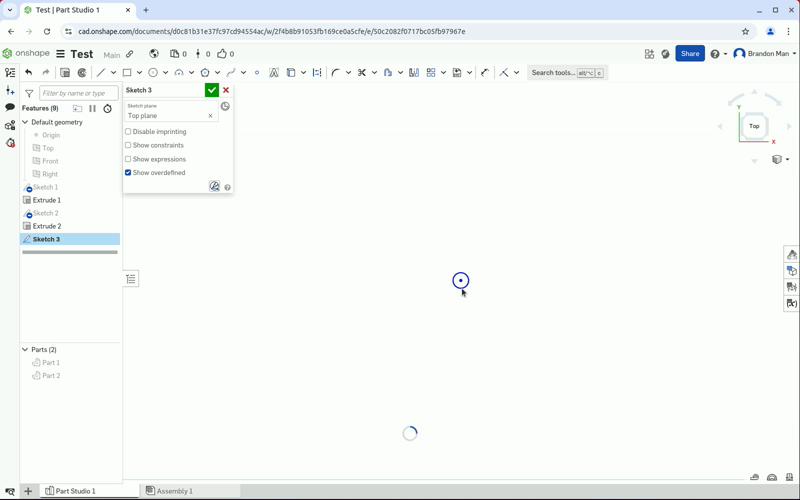
scroll(6)
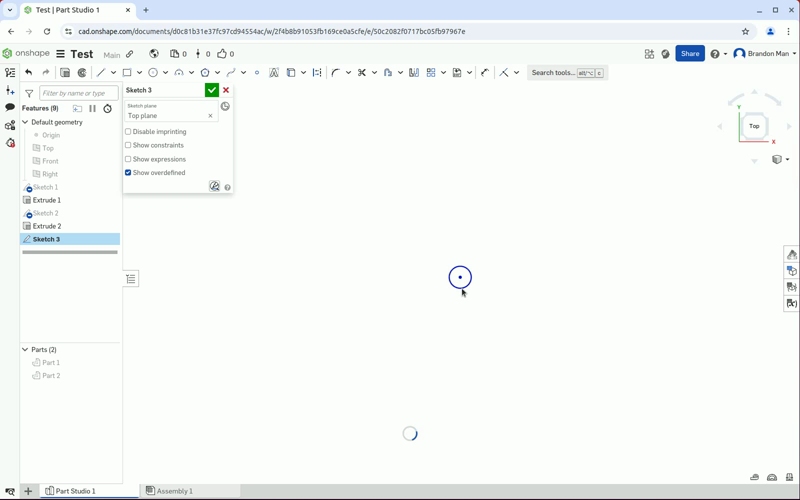
scroll(6)
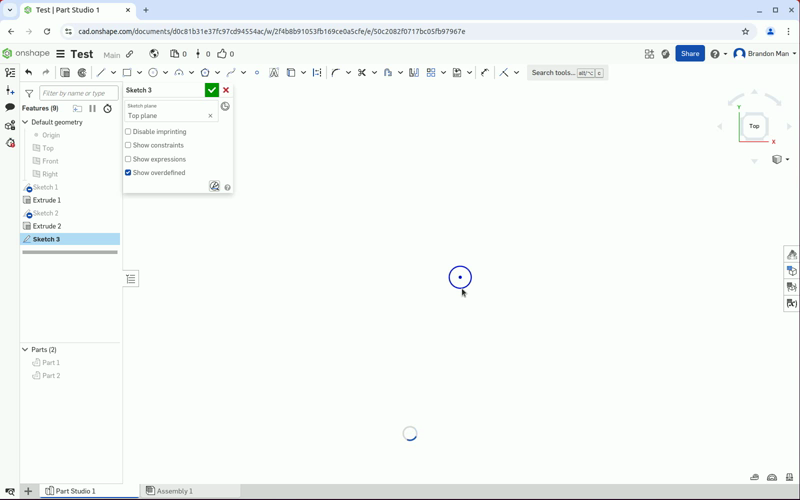
scroll(6)
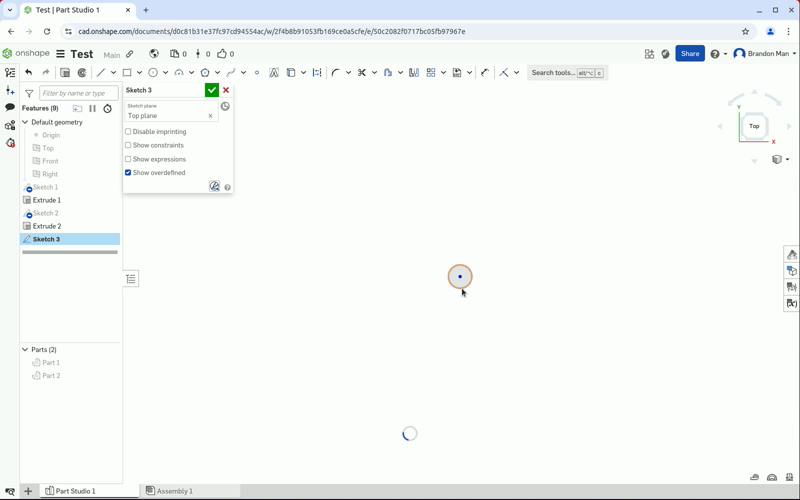
scroll(6)
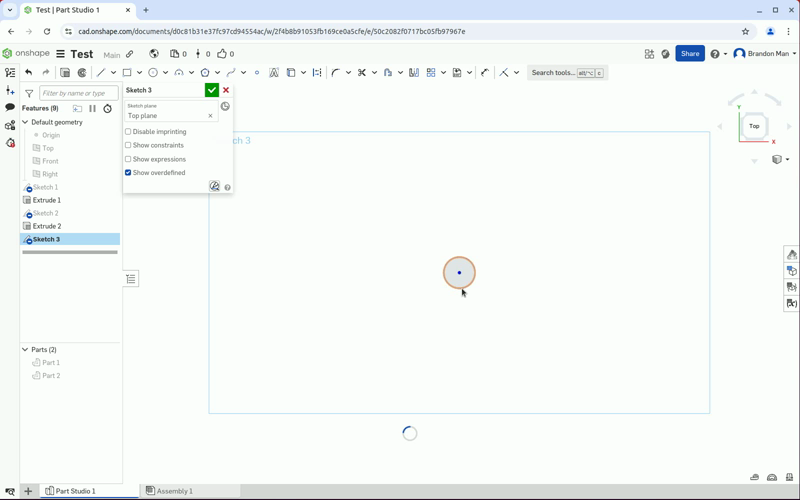
scroll(6)
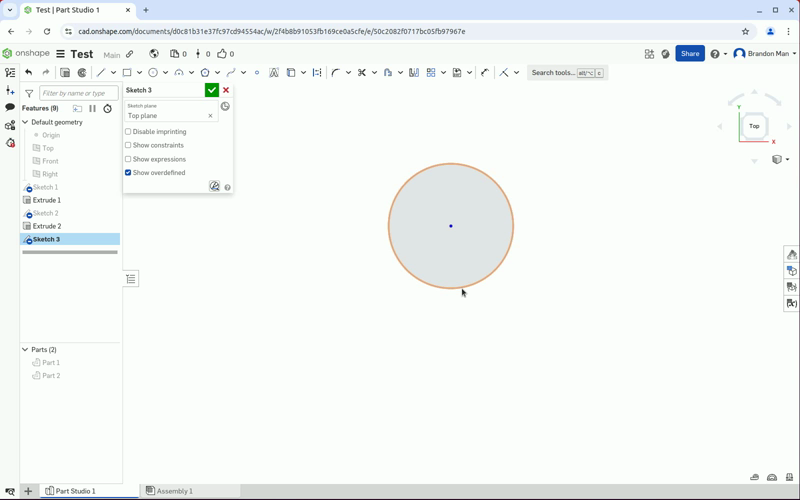
click(462, 288)
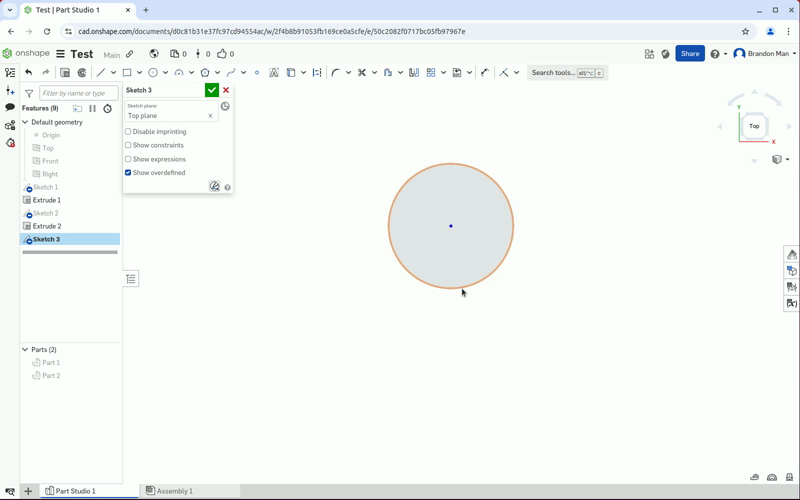
scroll(-6)
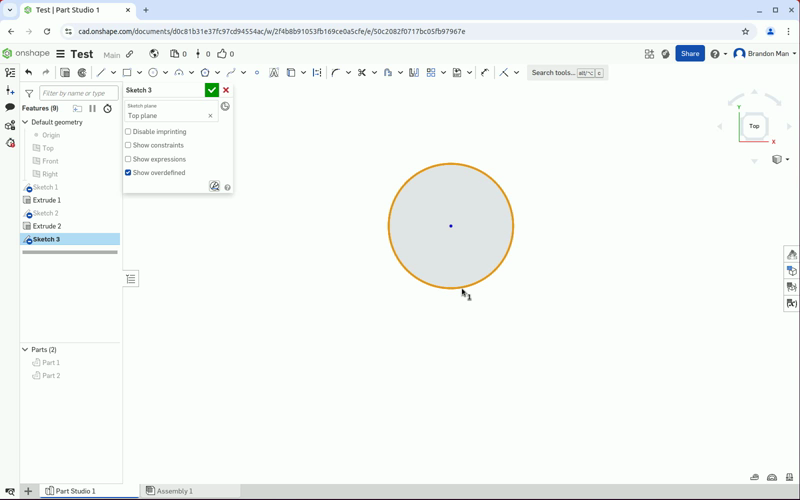
scroll(-6)
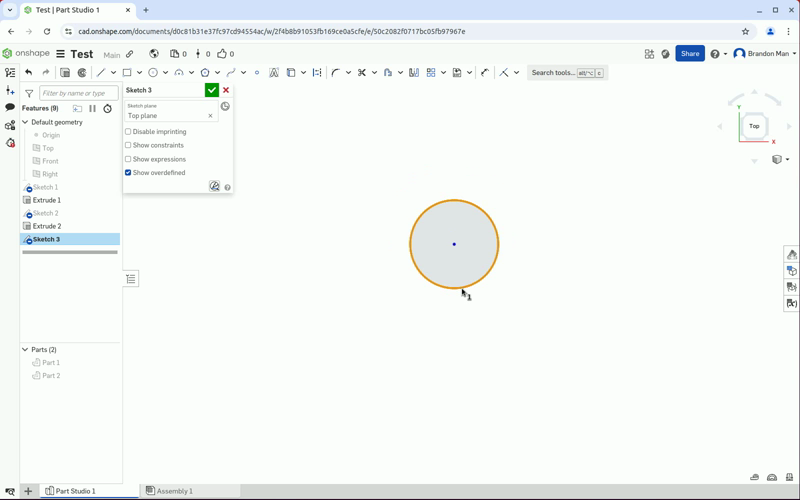
scroll(-6)
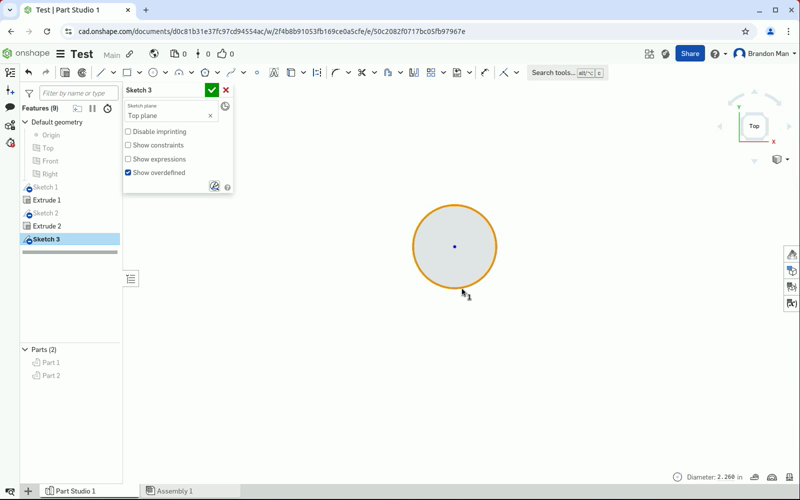
scroll(-6)
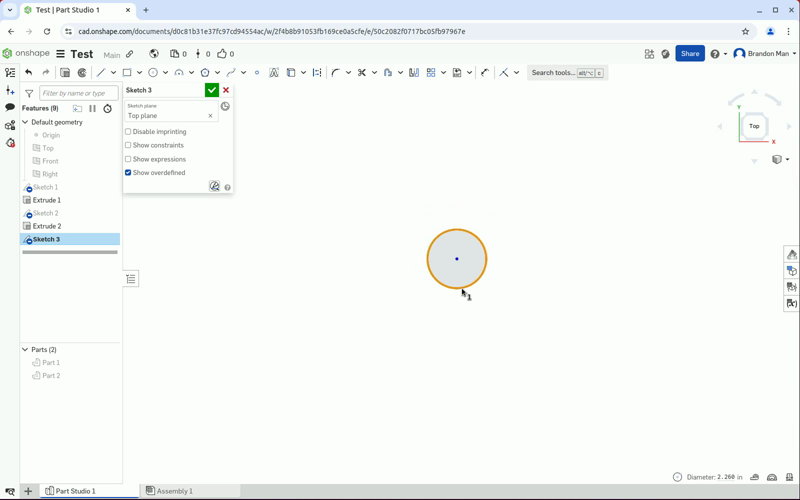
scroll(-6)
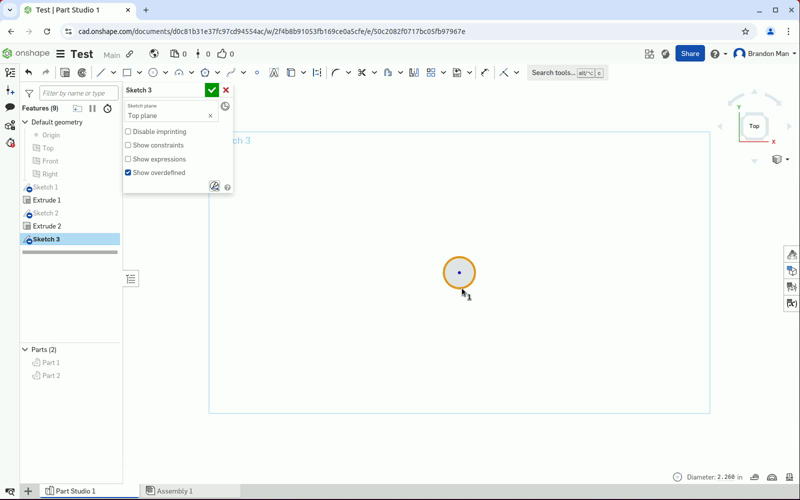
scroll(-6)
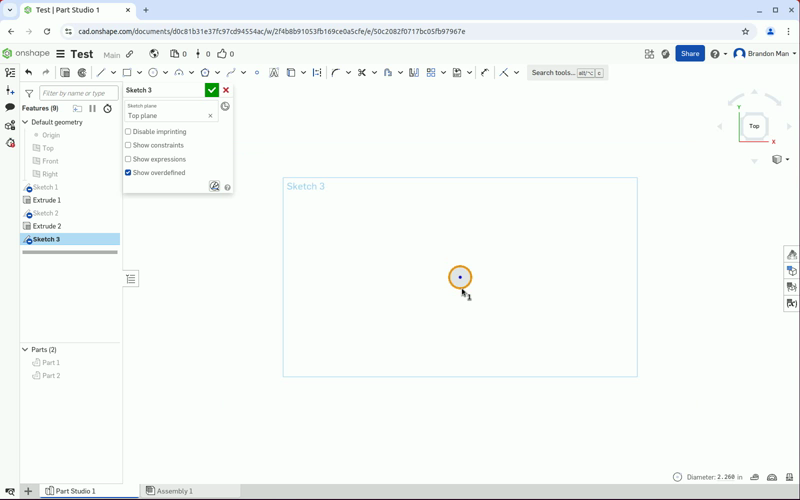
scroll(-6)
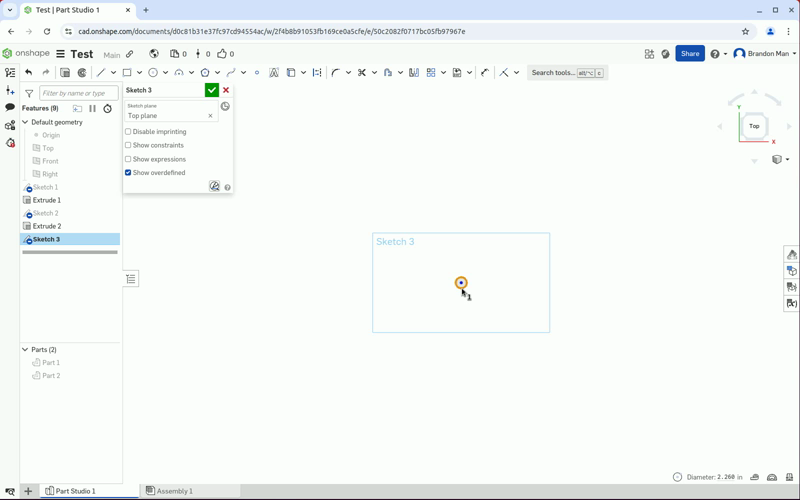
mouse_move(73, 352)
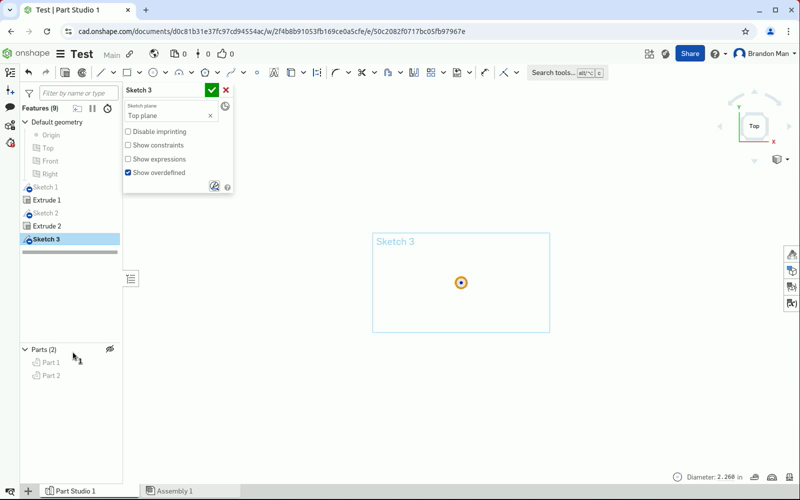
key(shift+y)
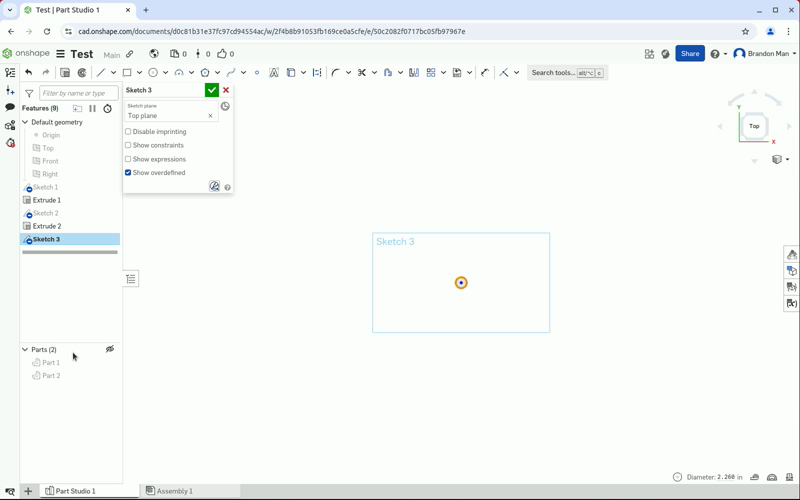
key(shift+e)
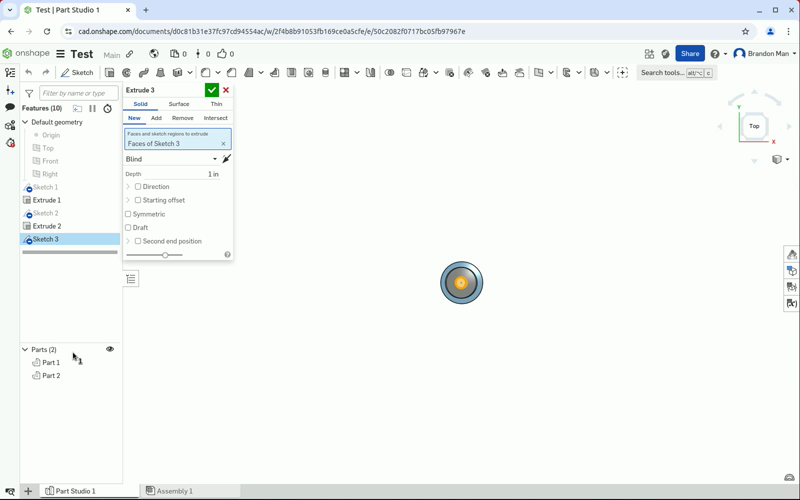
mouse_move(143, 106)
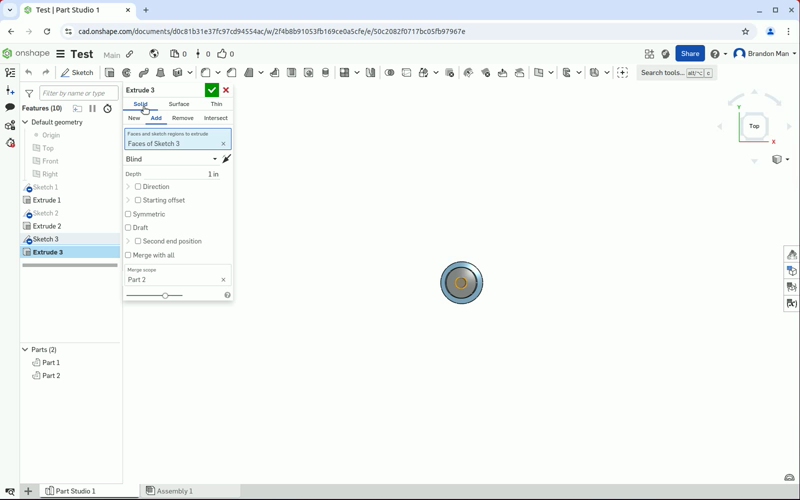
click(143, 106)
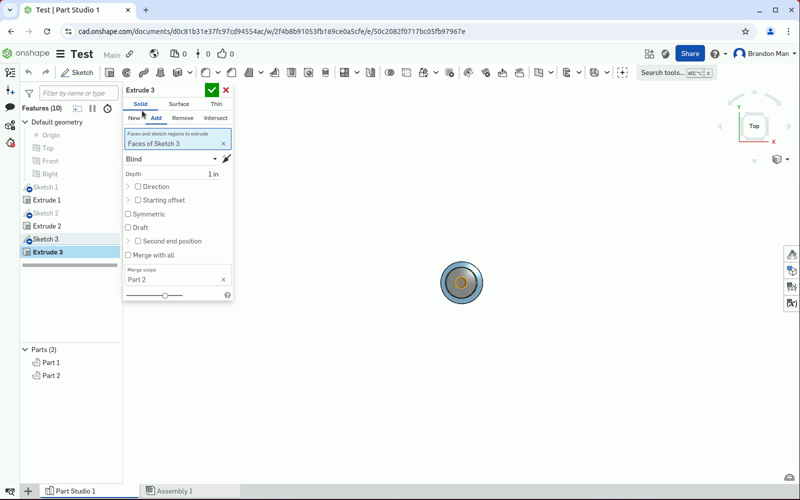
mouse_move(137, 120)
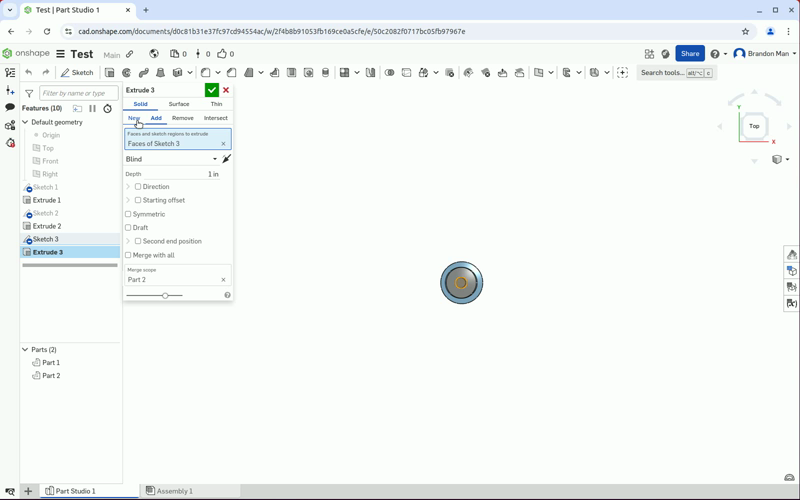
click(137, 120)
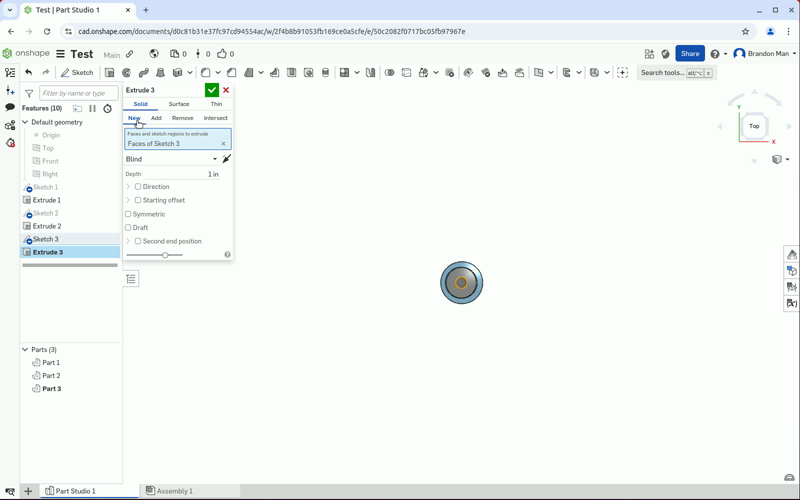
key(tab, 4)
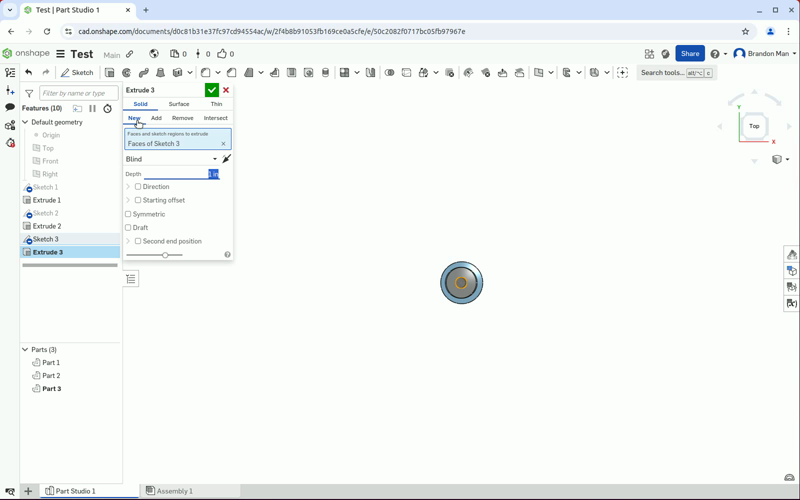
text(23.108)
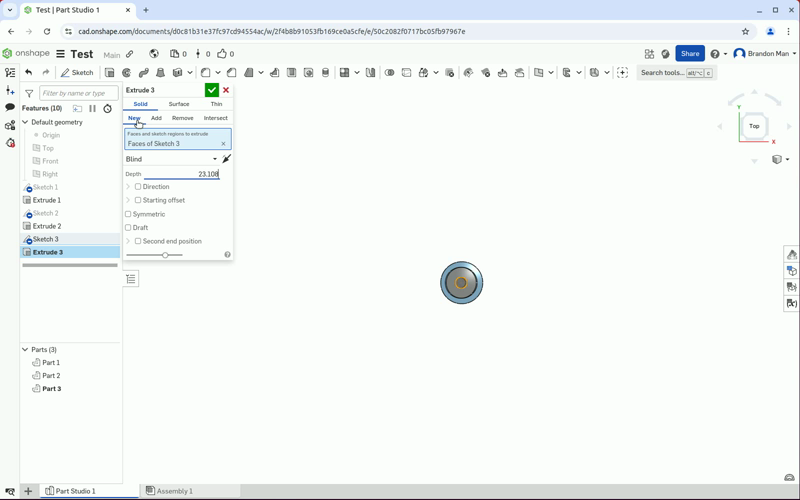
key(enter)
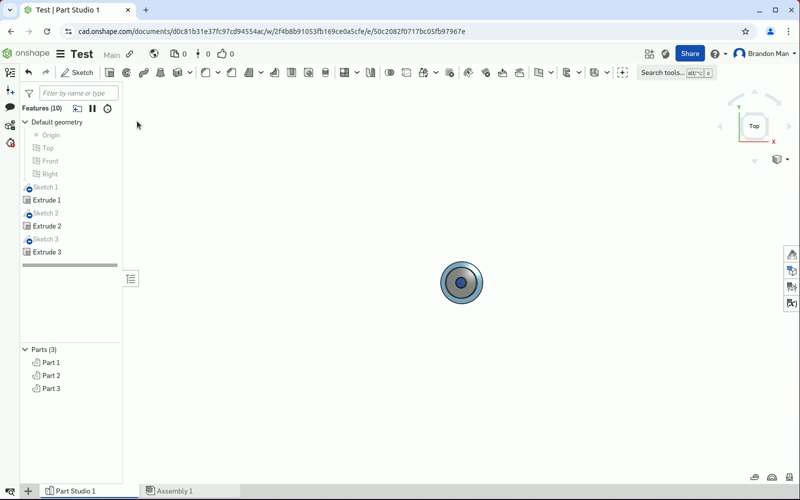
key(shift+h)
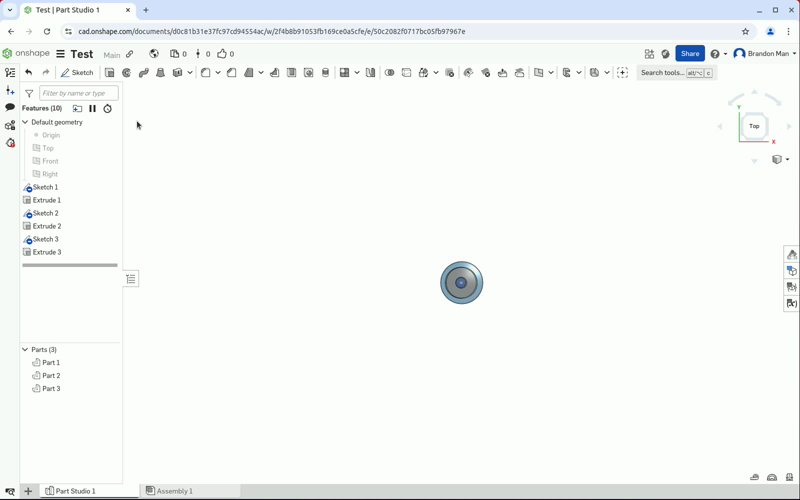
key(shift+h)
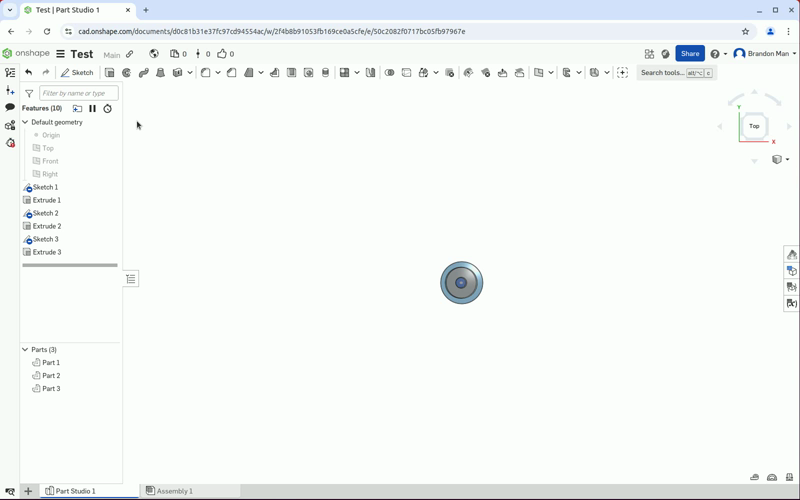
key(shift+7)
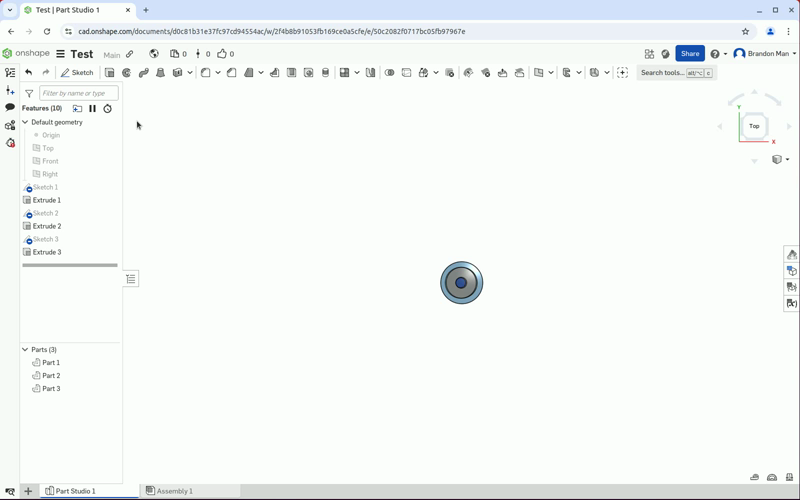
key(up, 3)
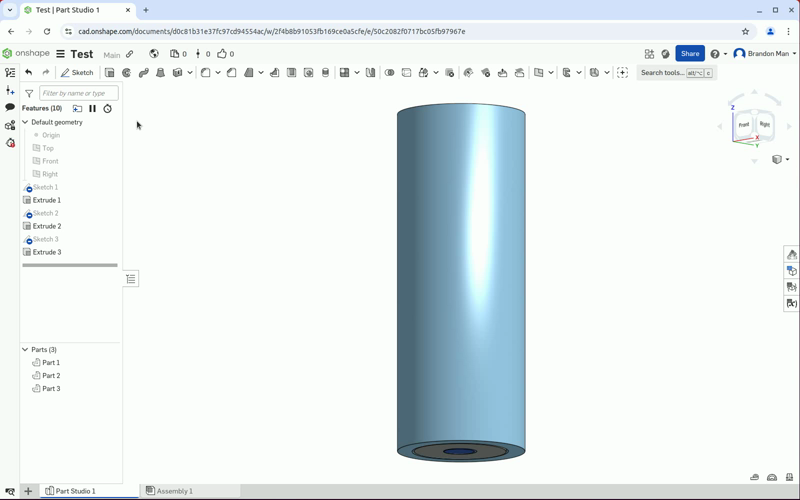
key(left, 3)
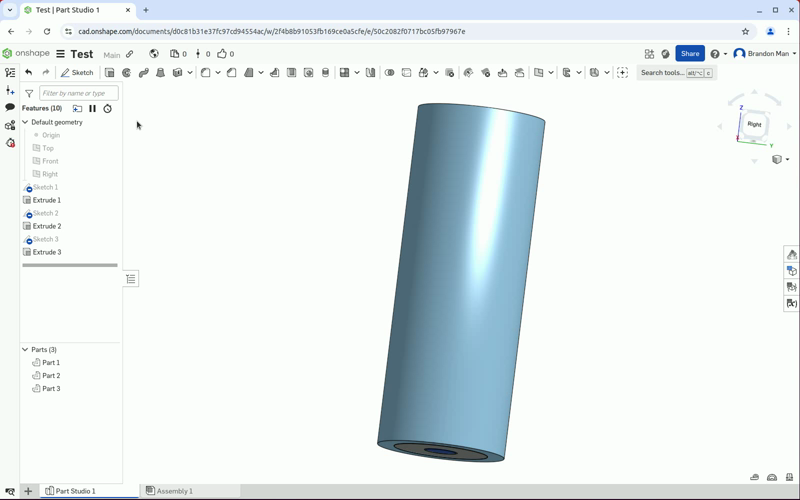
key(right, 3)
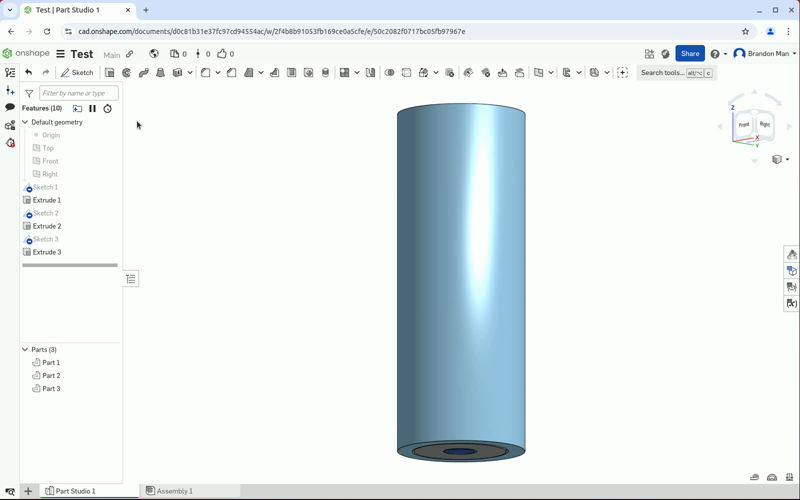
key(down, 3)
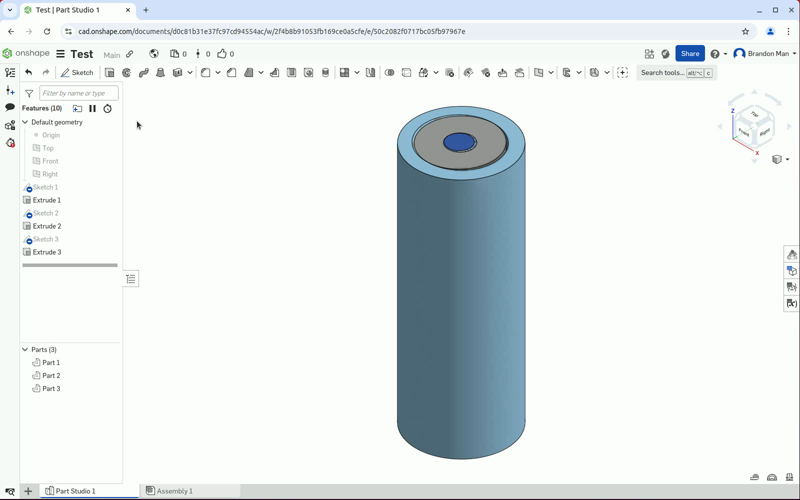
mouse_move(73, 189)
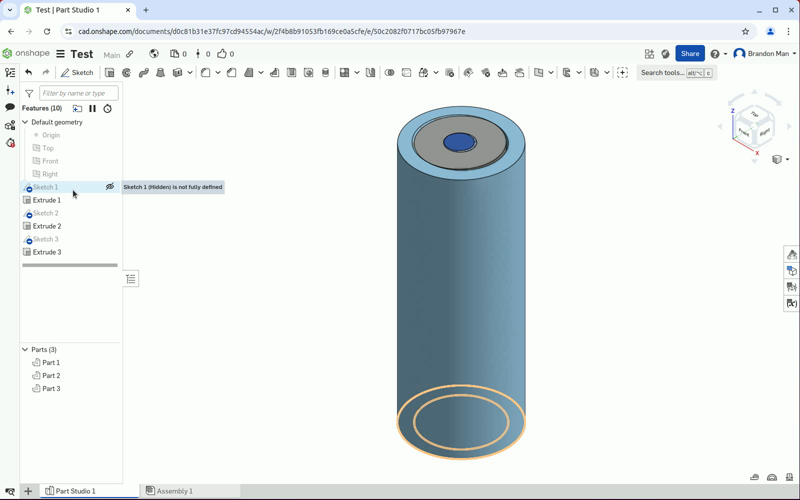
click(73, 189)